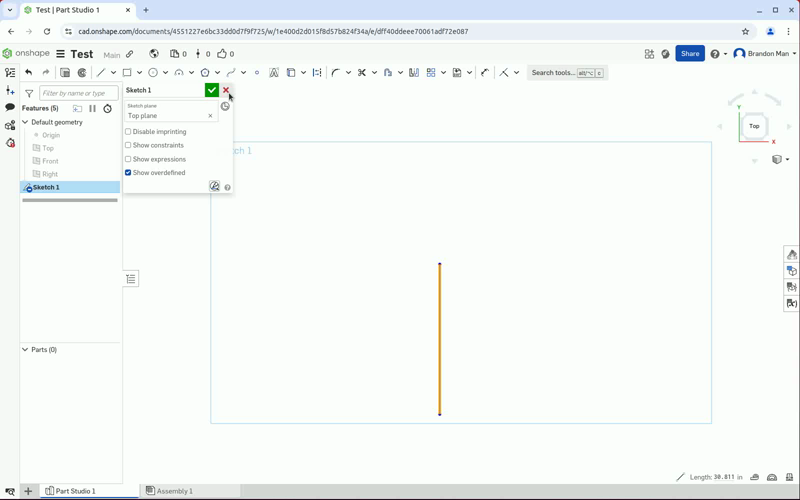
key(shift+h)
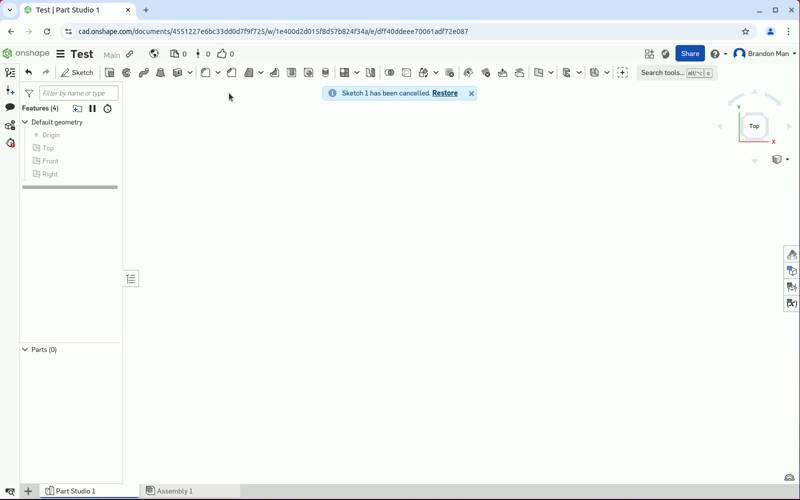
mouse_move(73, 352)
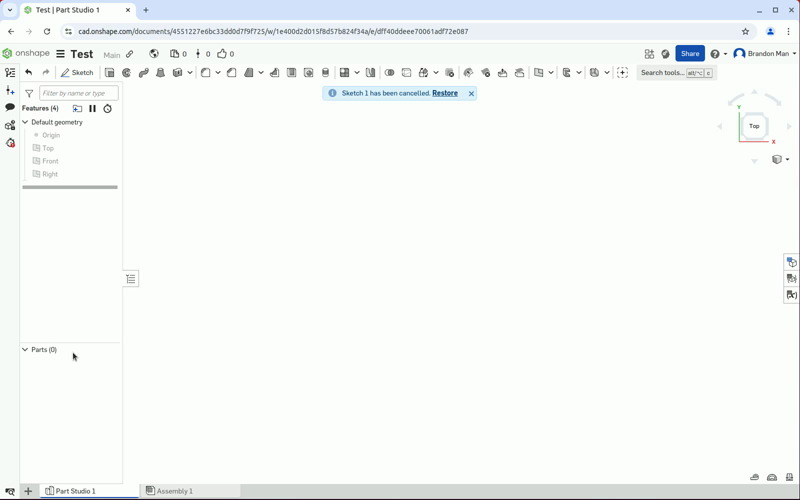
key(y)
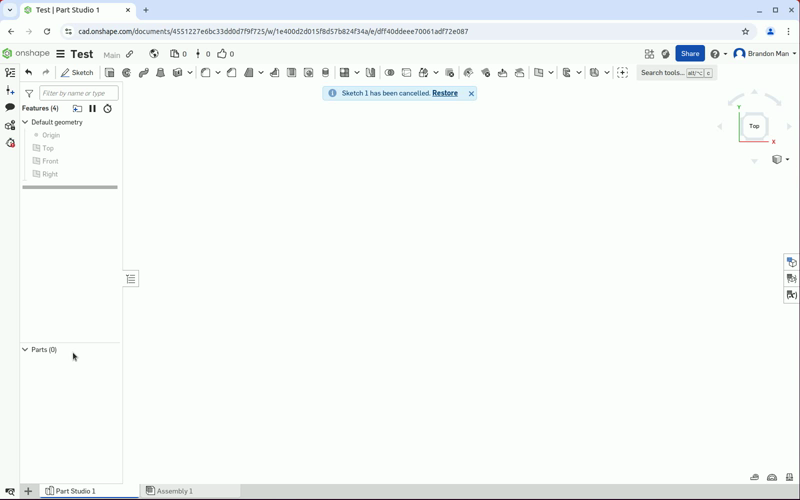
key(shift+p)
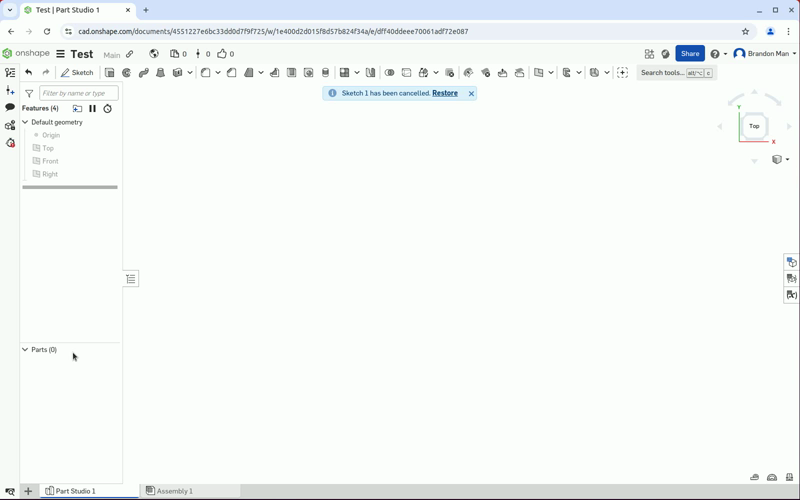
key(space)
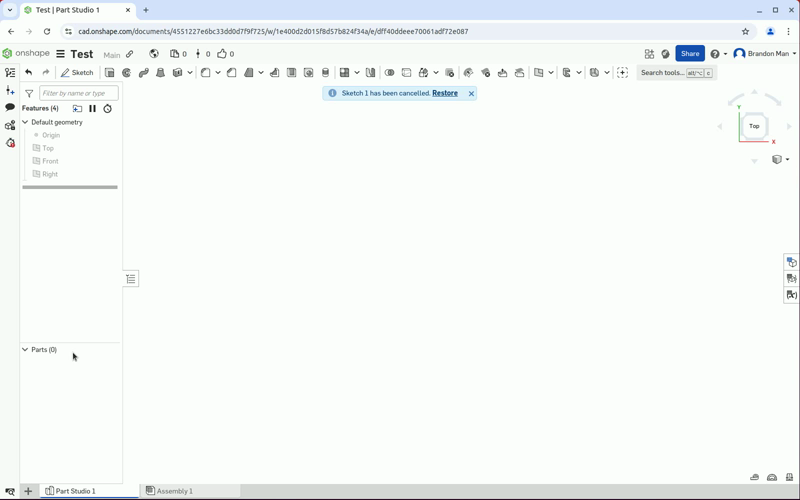
key_down(shift)
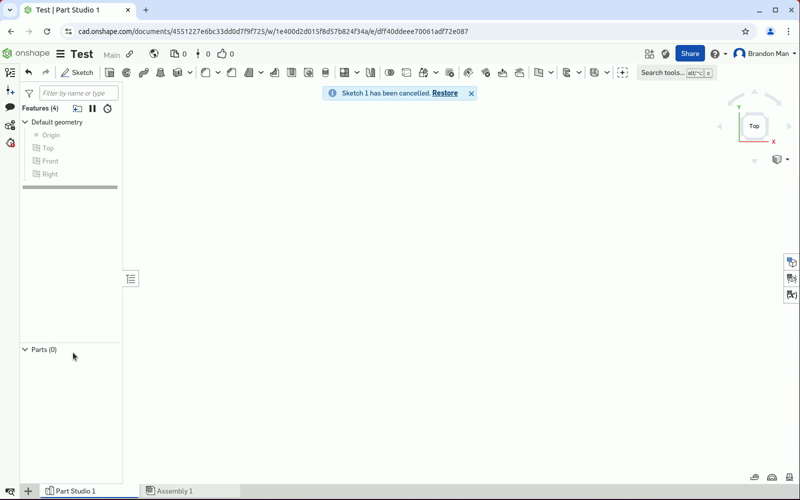
key(up)
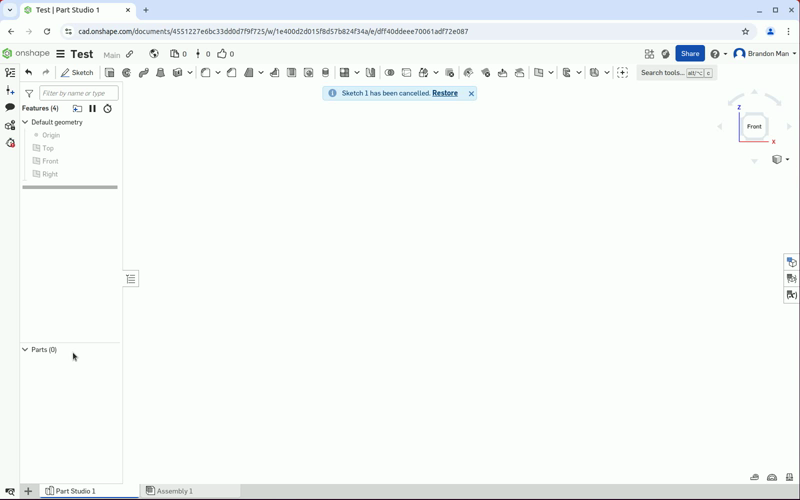
key_up(shift)
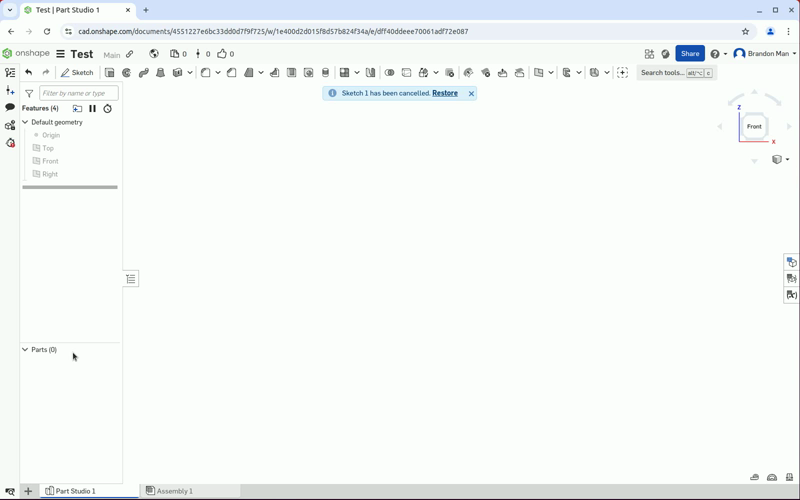
mouse_move(73, 352)
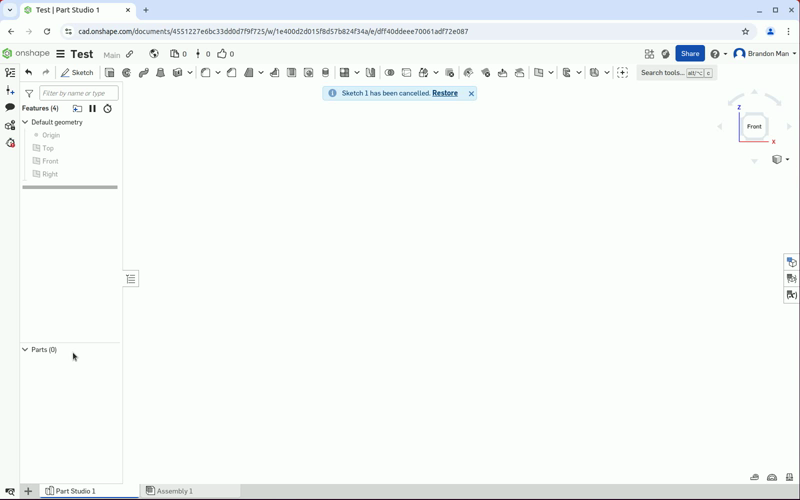
key(shift+y)
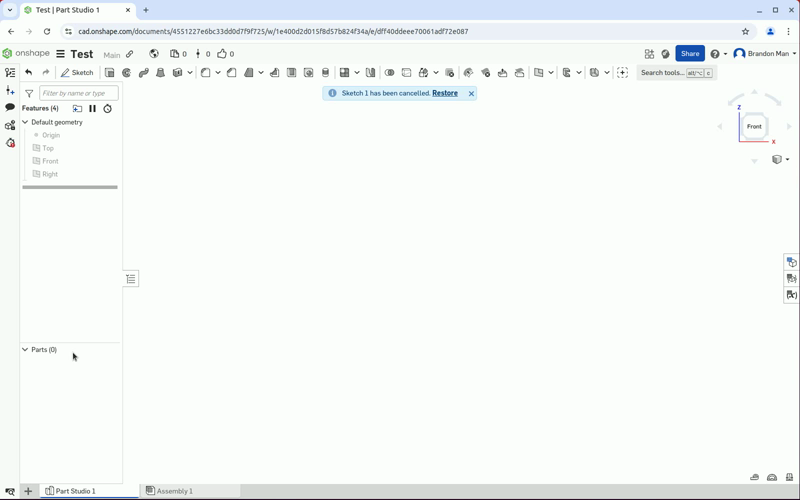
key(shift+s)
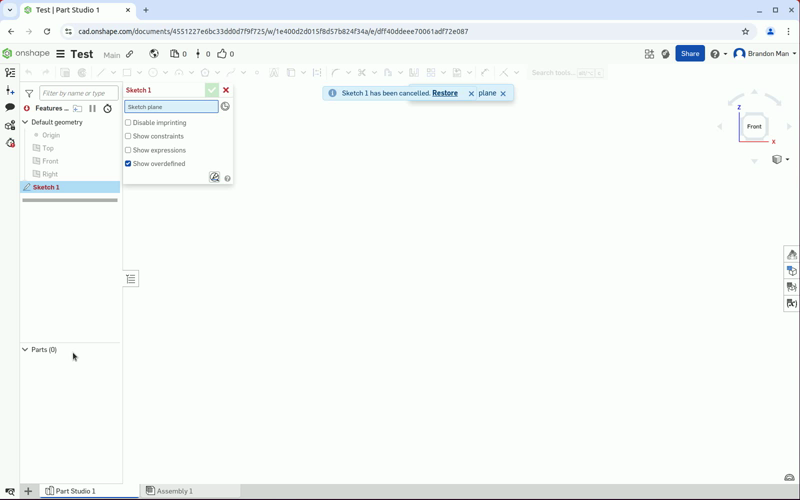
mouse_move(73, 163)
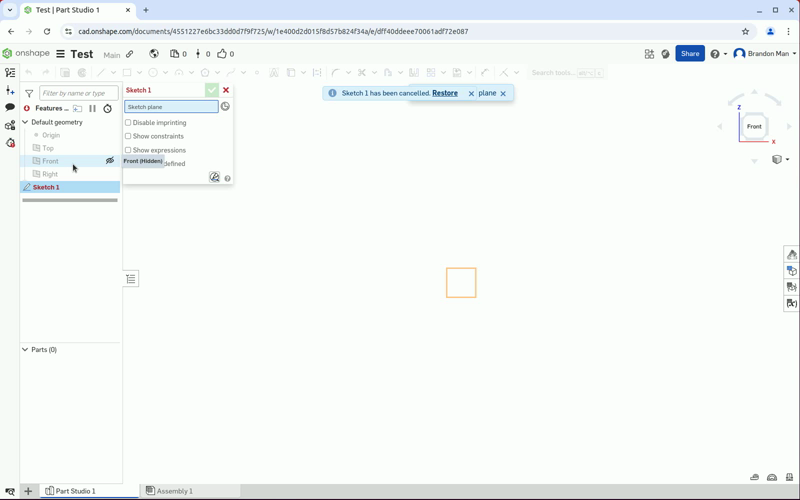
click(73, 163)
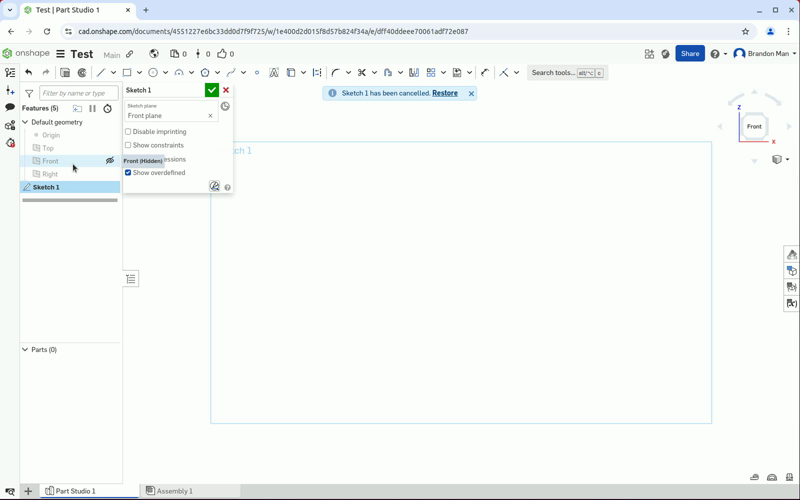
mouse_move(73, 352)
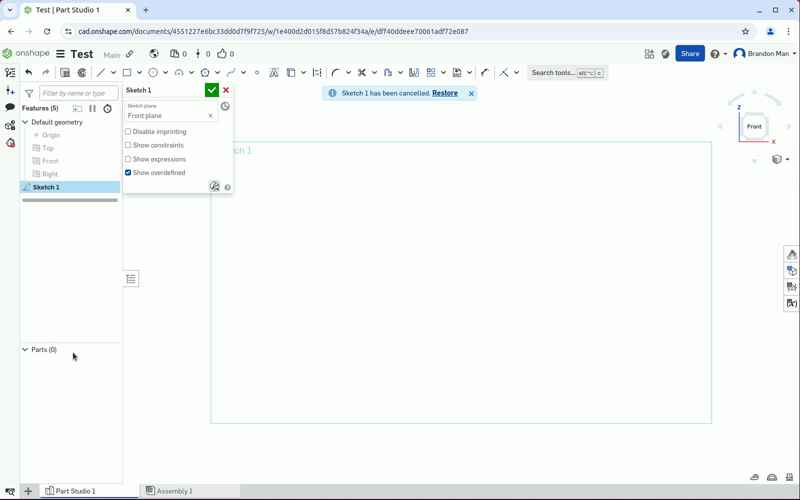
key(y)
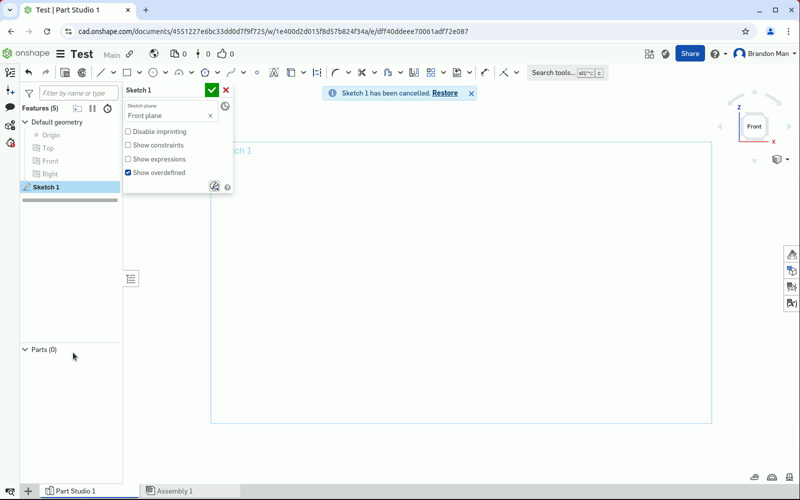
key(l)
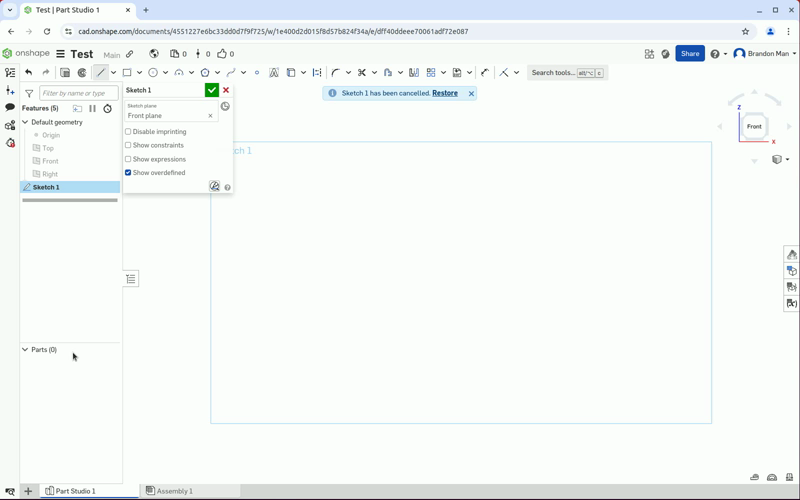
key_down(shift)
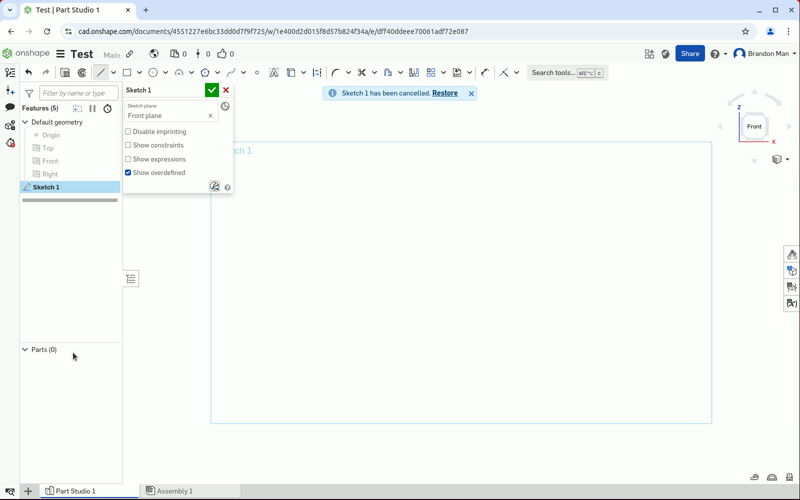
mouse_move(349, 305)
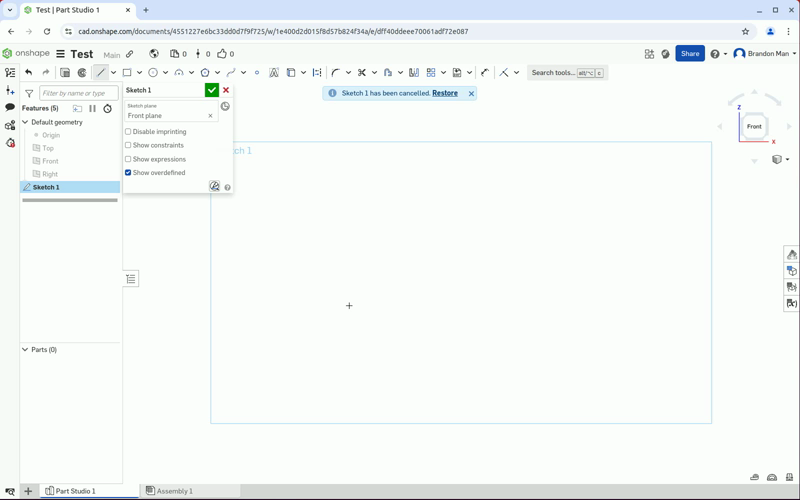
click(349, 305)
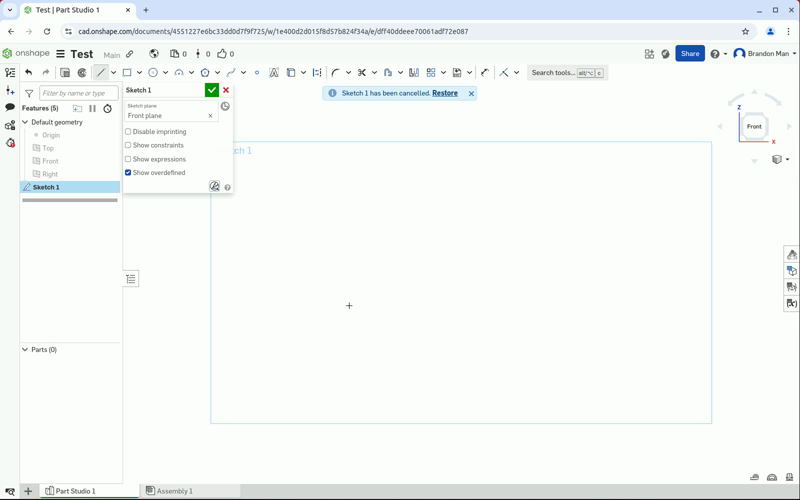
key_up(shift)
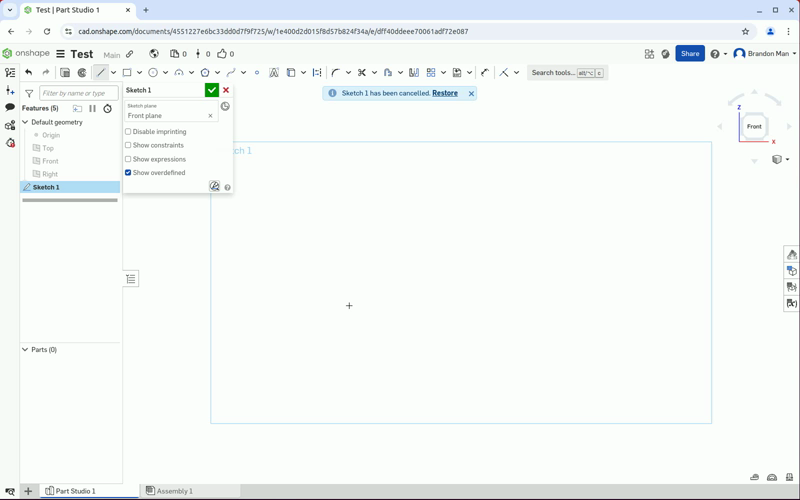
key_down(shift)
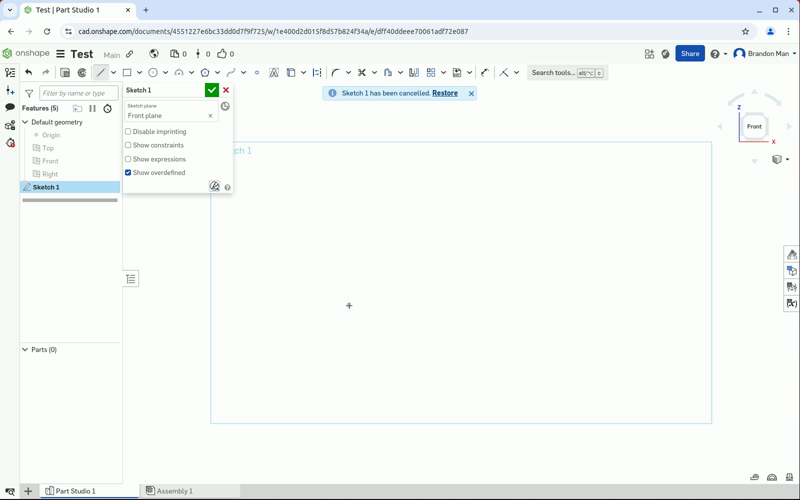
mouse_move(379, 305)
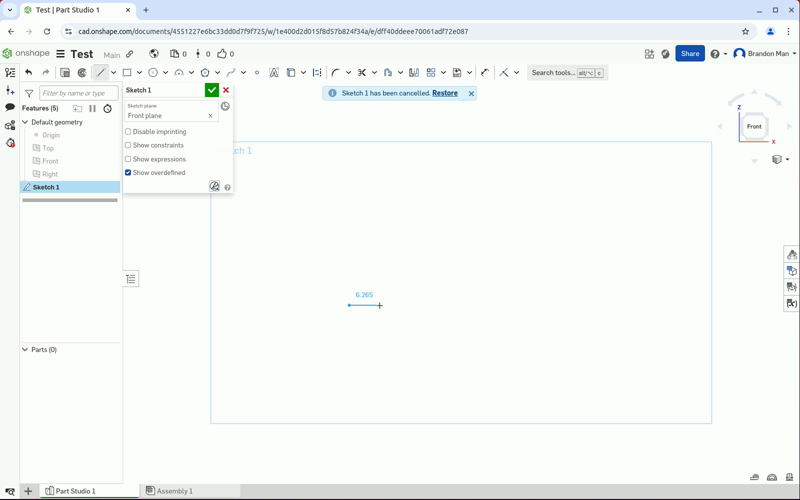
mouse_move(356, 305)
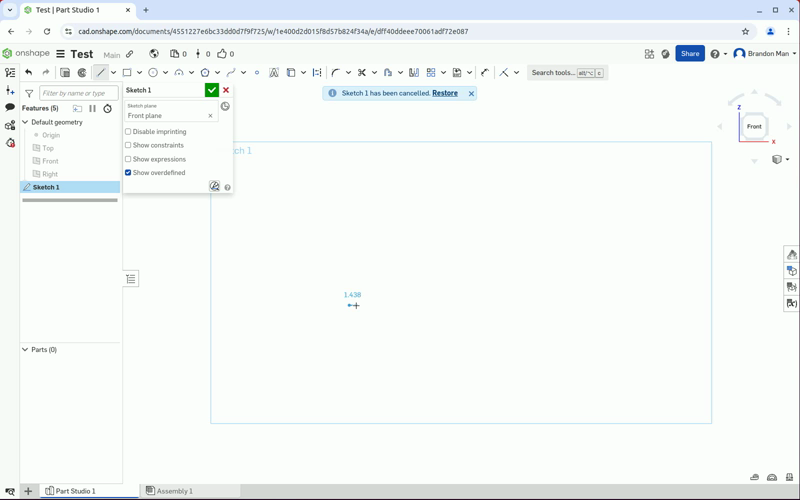
scroll(6)
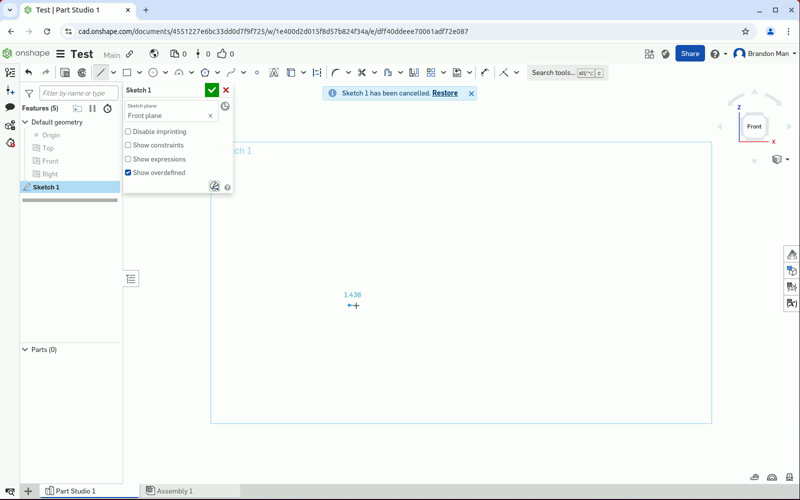
scroll(6)
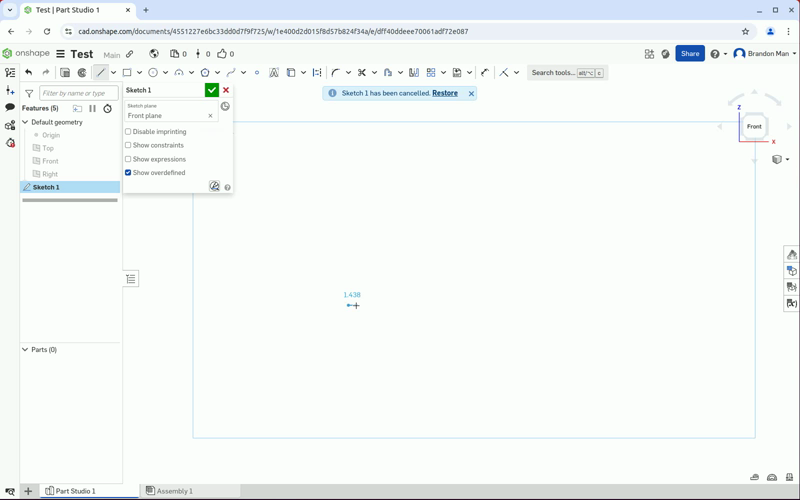
scroll(6)
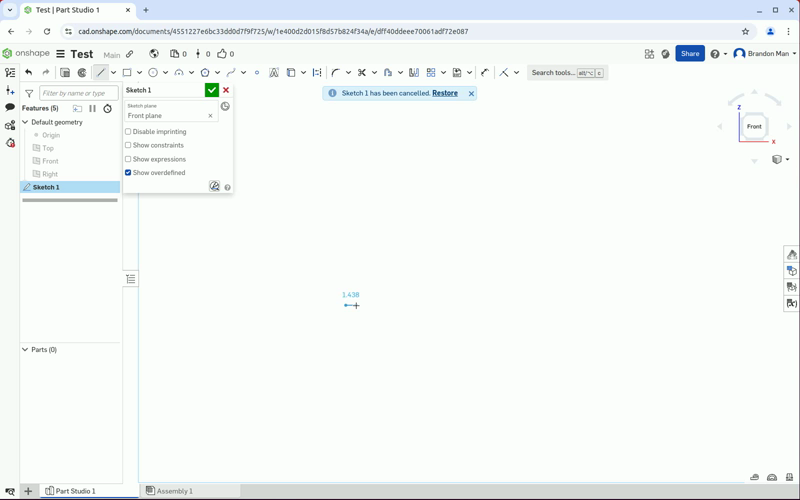
scroll(6)
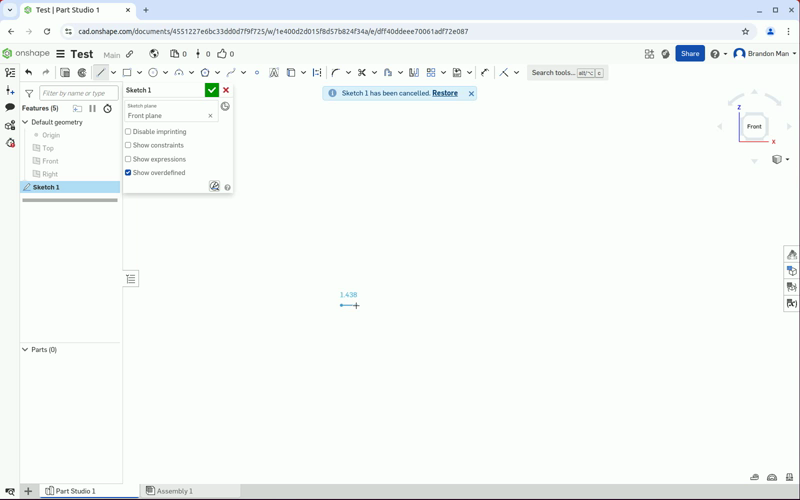
scroll(6)
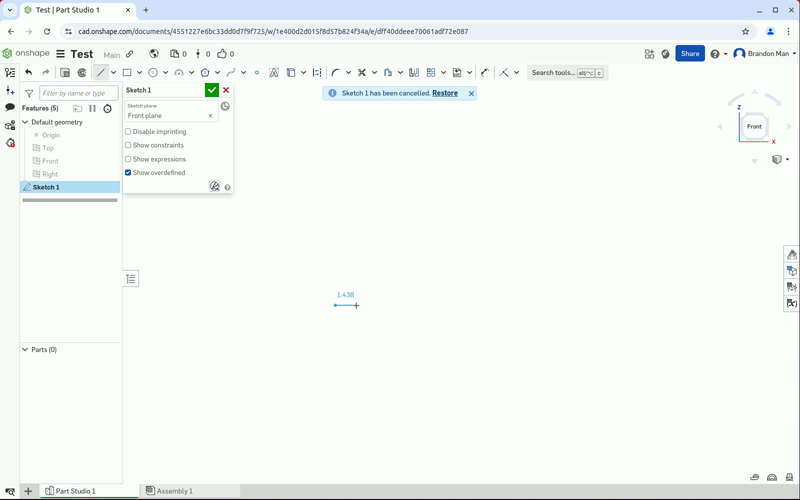
scroll(6)
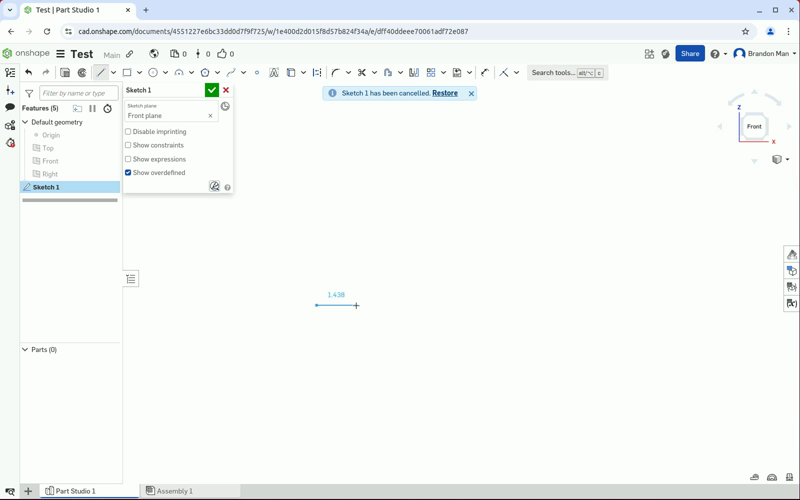
scroll(6)
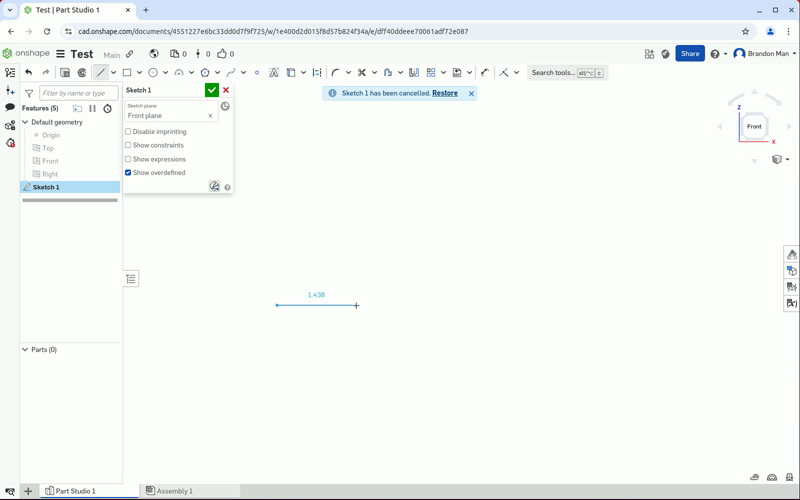
click(356, 305)
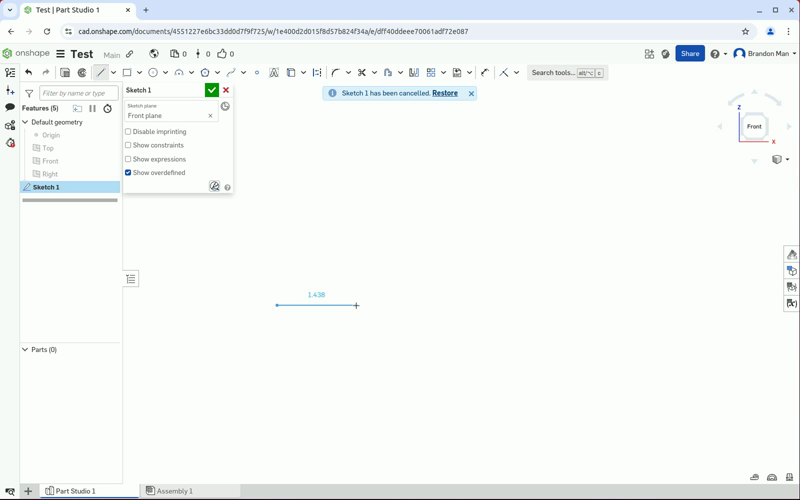
scroll(-6)
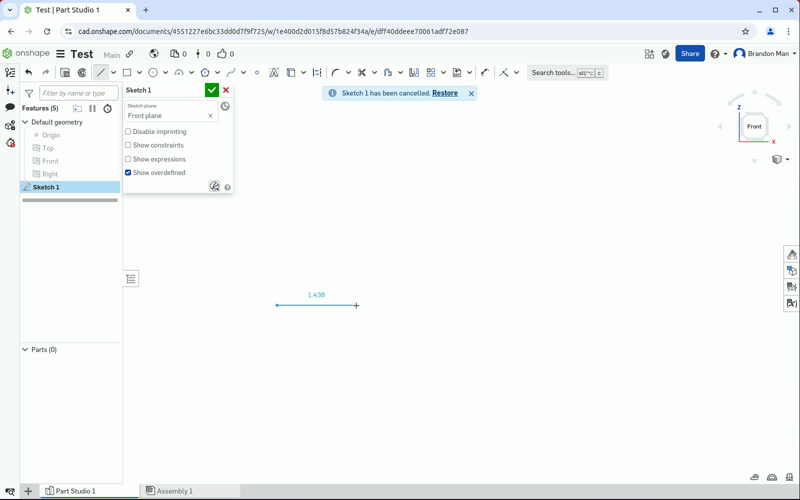
scroll(-6)
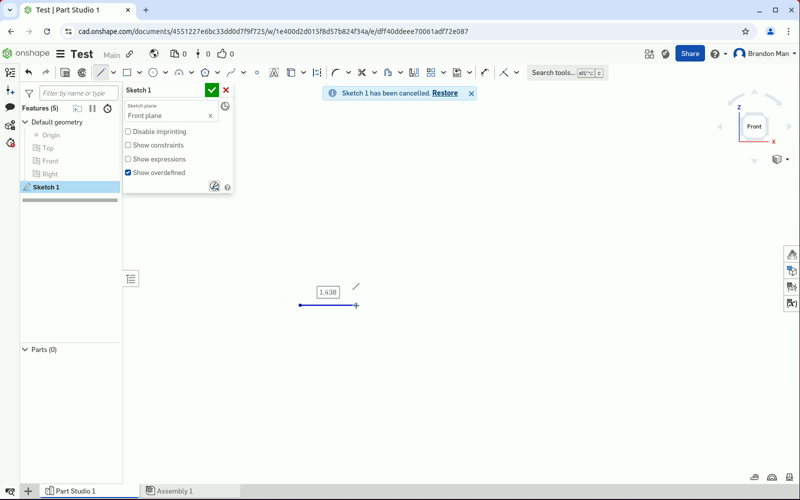
scroll(-6)
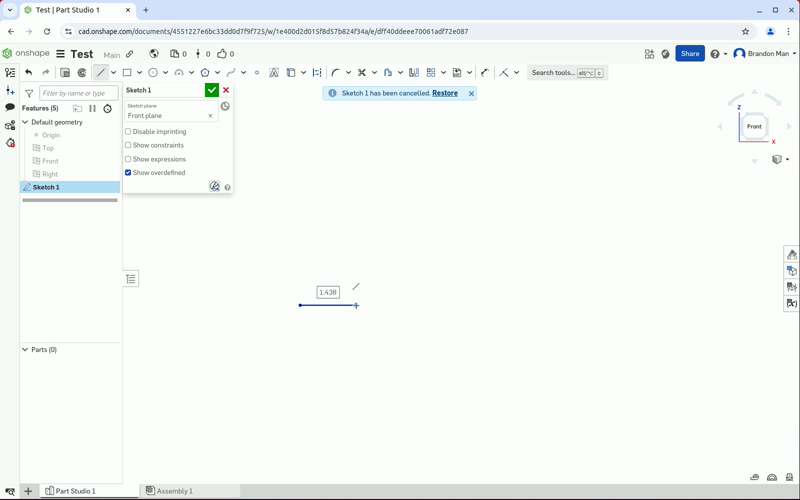
scroll(-6)
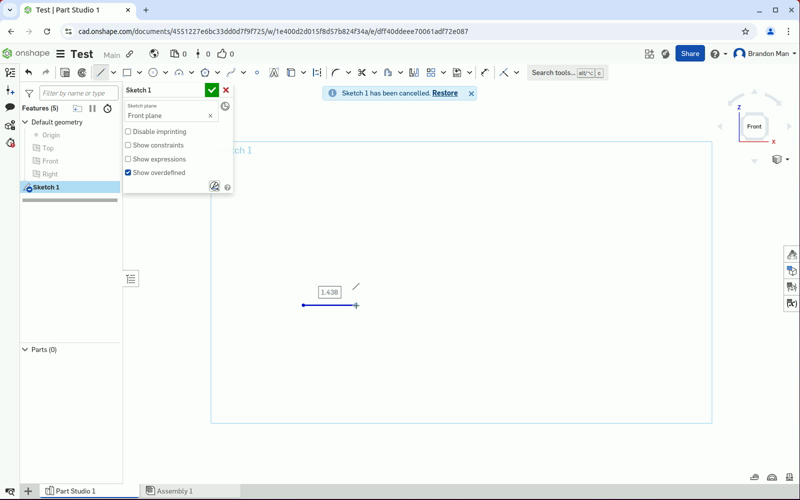
scroll(-6)
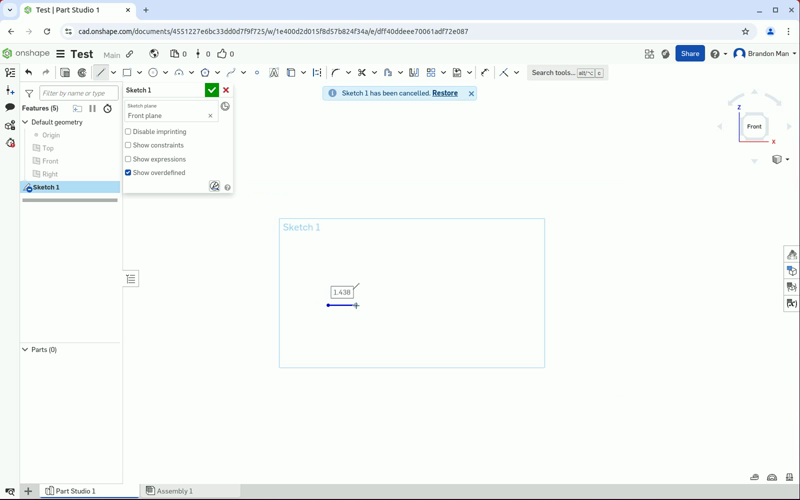
scroll(-6)
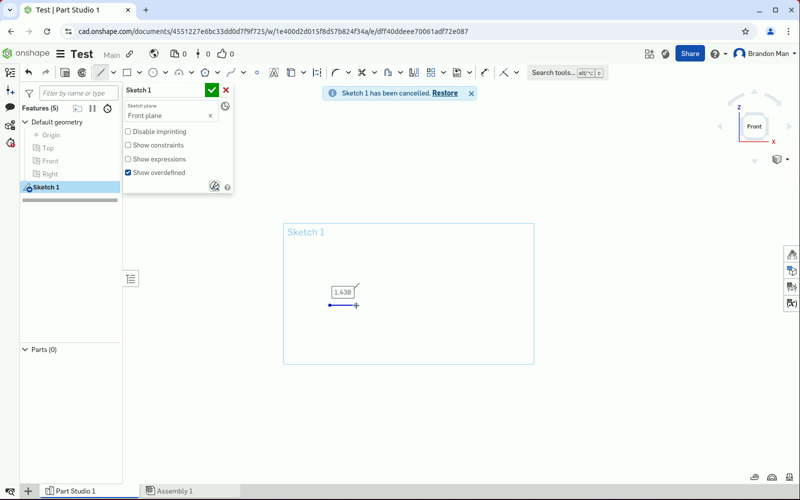
scroll(-6)
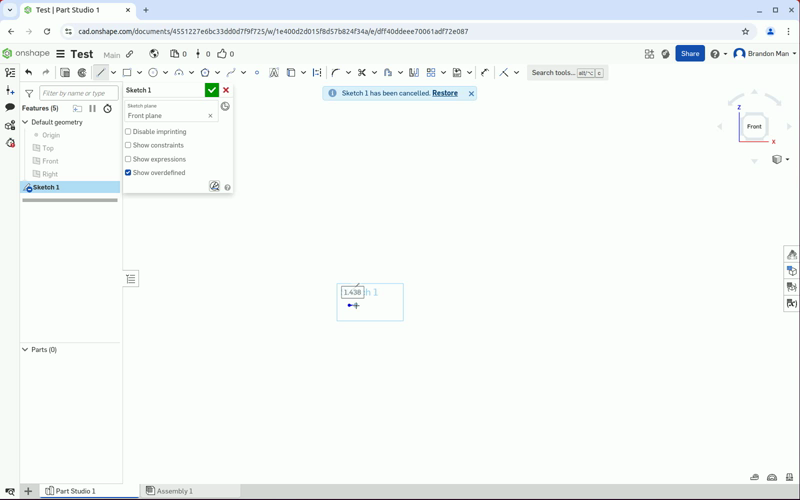
key_up(shift)
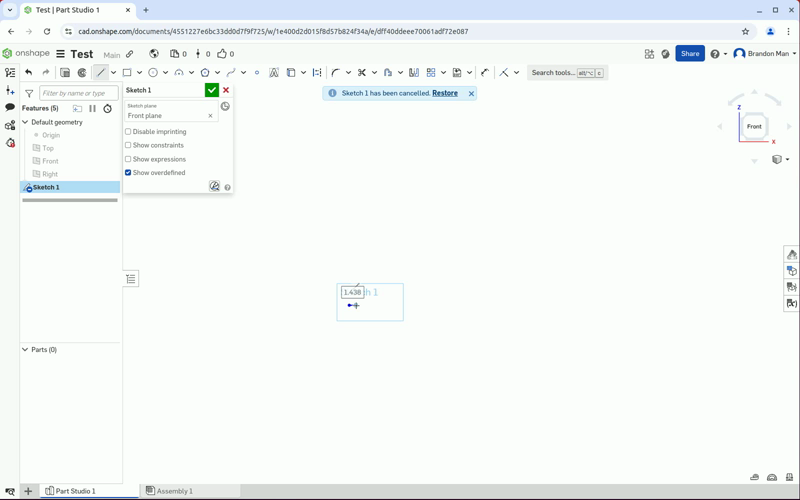
key_down(shift)
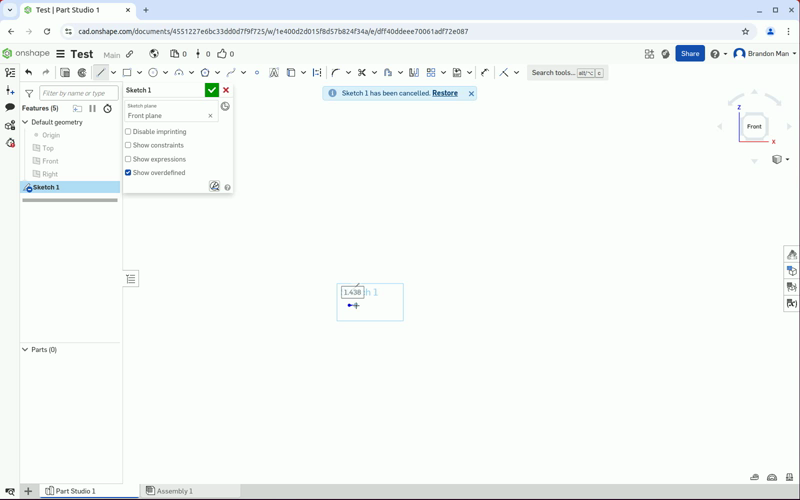
mouse_move(386, 305)
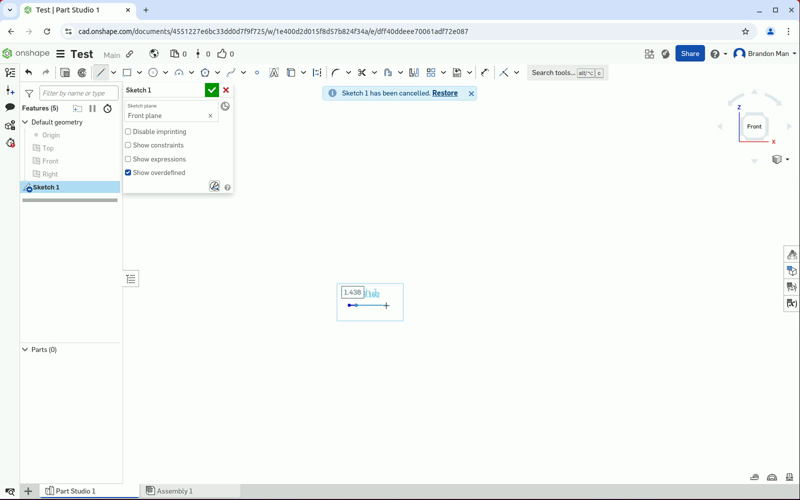
mouse_move(356, 258)
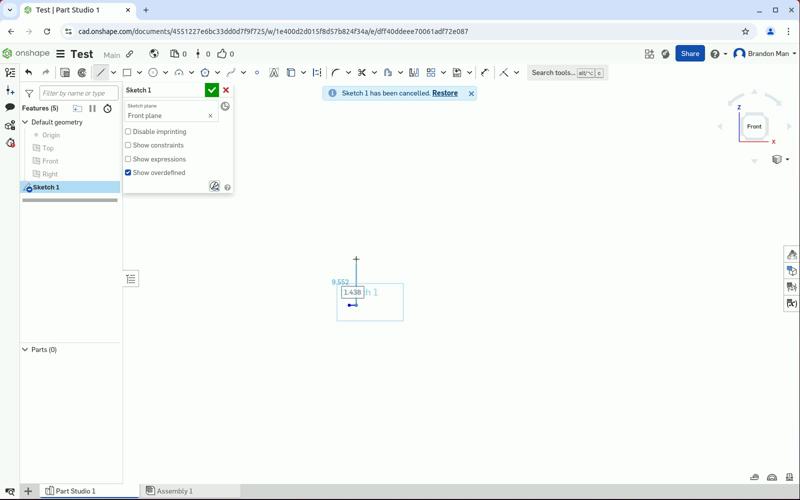
click(356, 258)
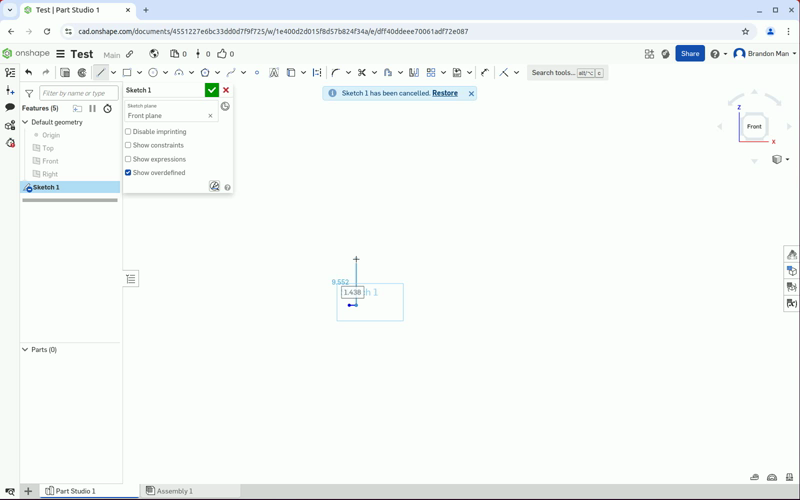
key_up(shift)
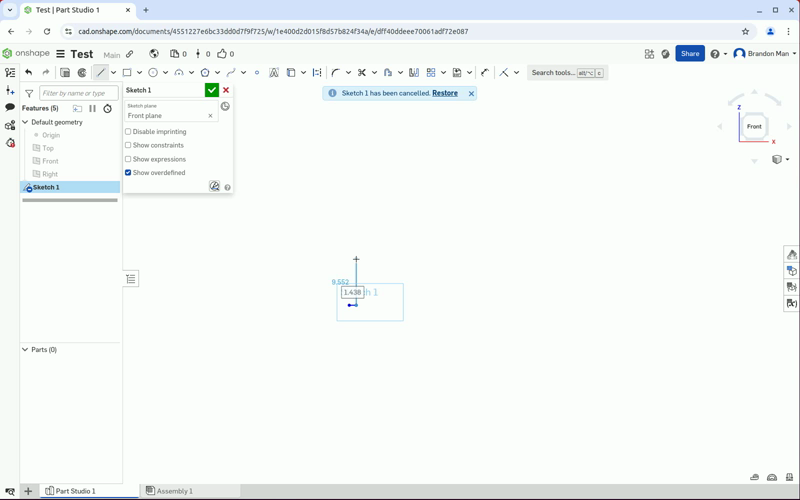
key_down(shift)
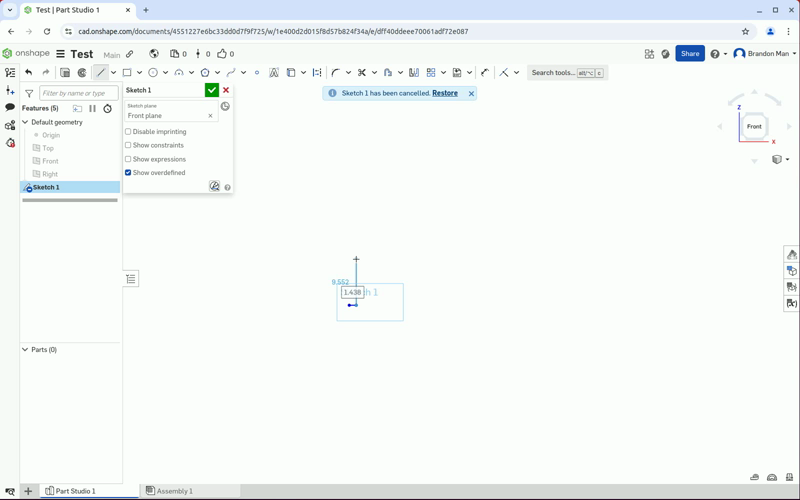
mouse_move(386, 258)
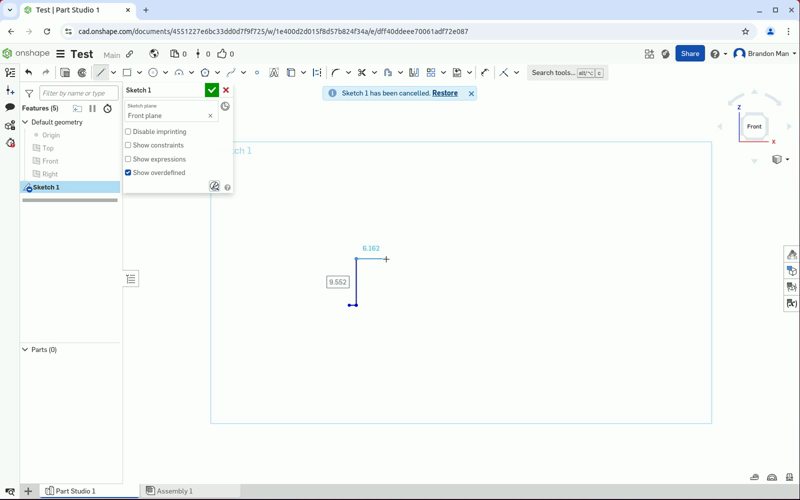
mouse_move(349, 258)
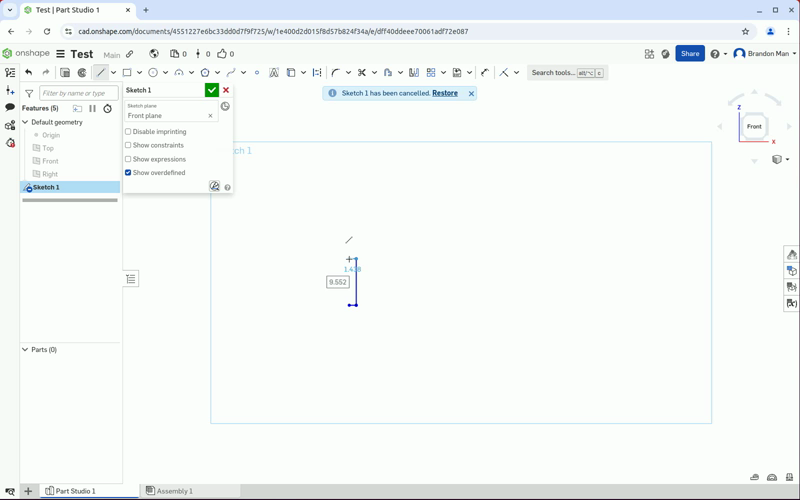
scroll(6)
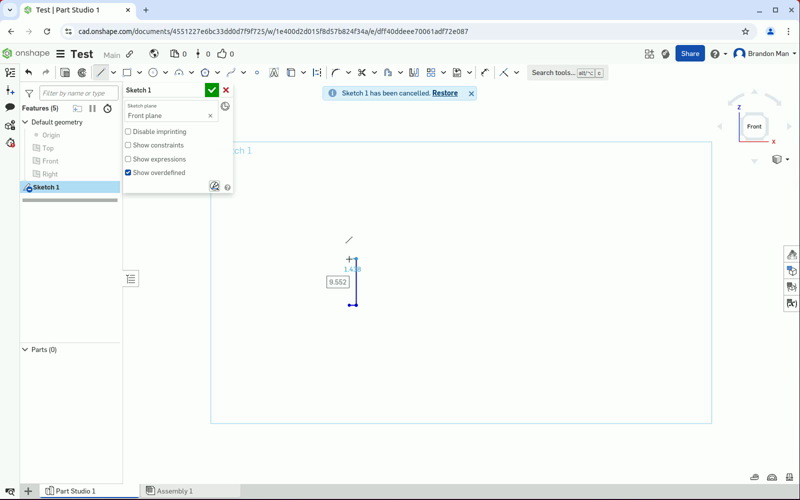
scroll(6)
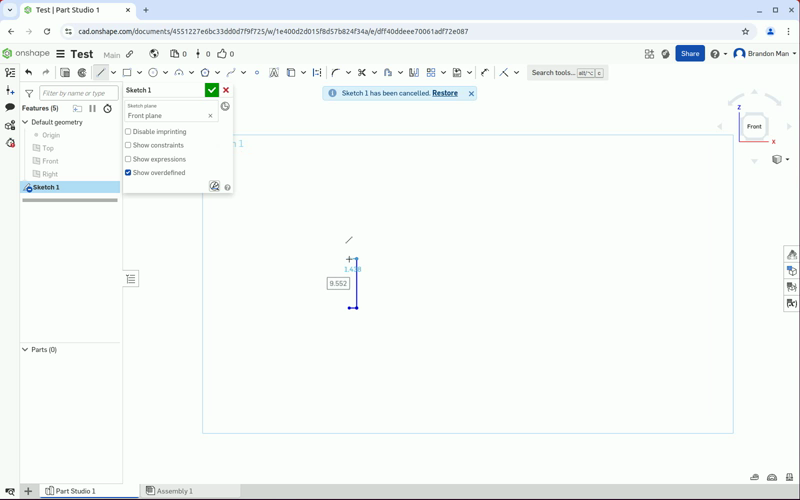
scroll(6)
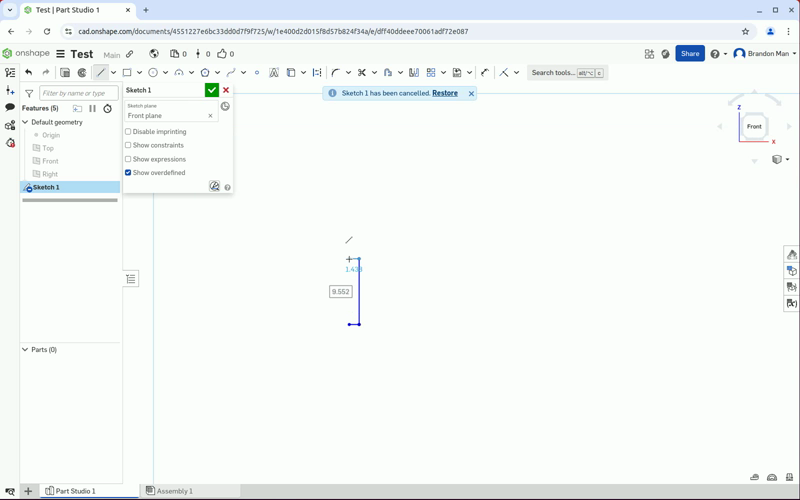
scroll(6)
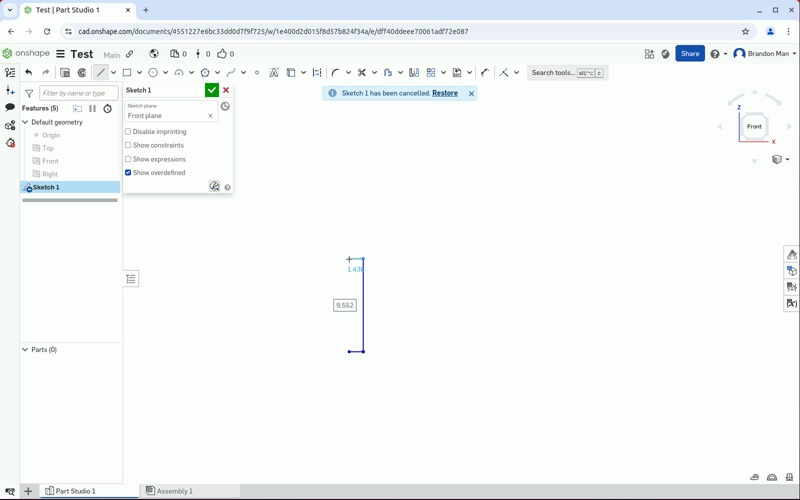
scroll(6)
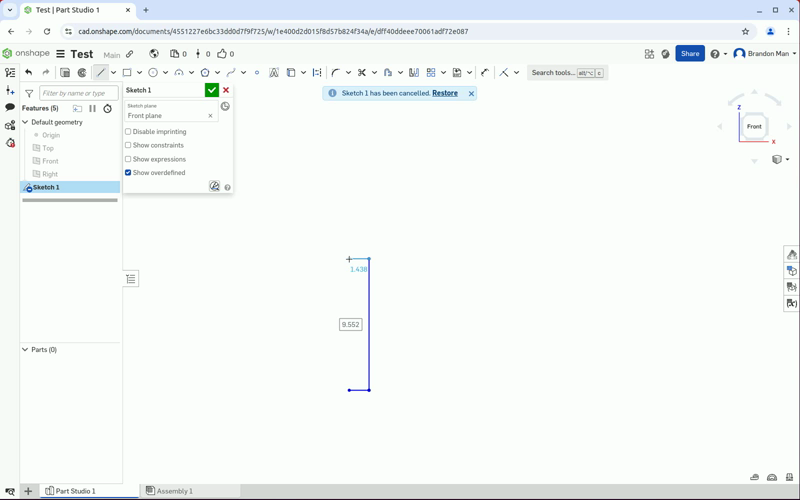
scroll(6)
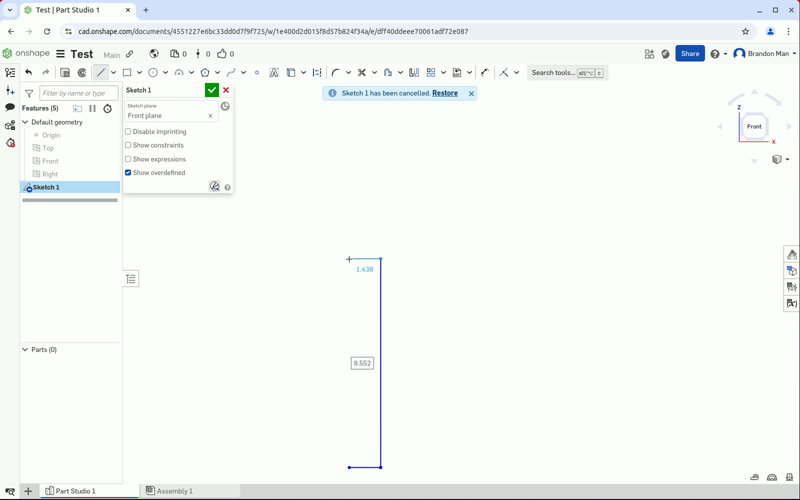
scroll(6)
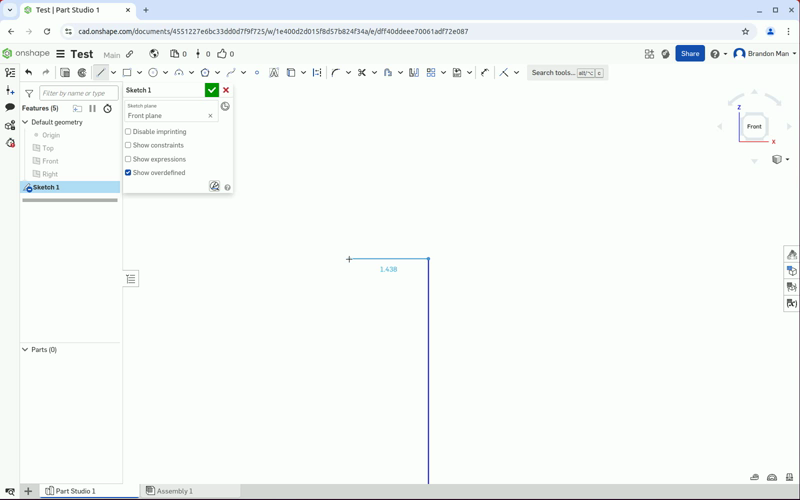
click(349, 258)
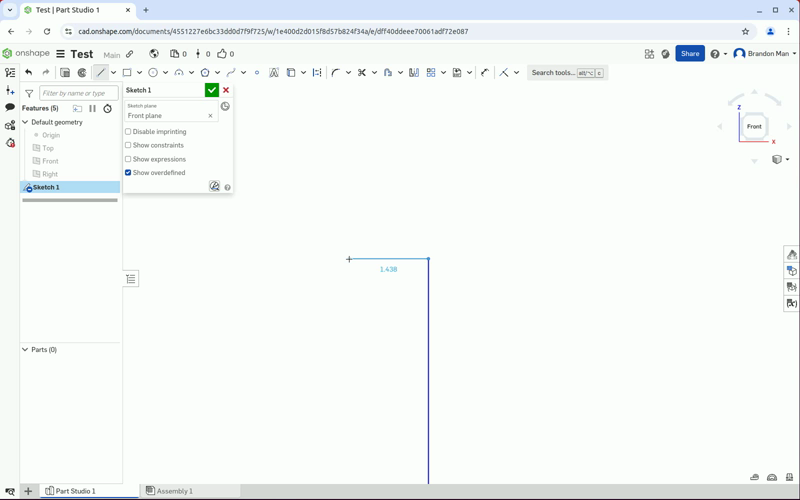
scroll(-6)
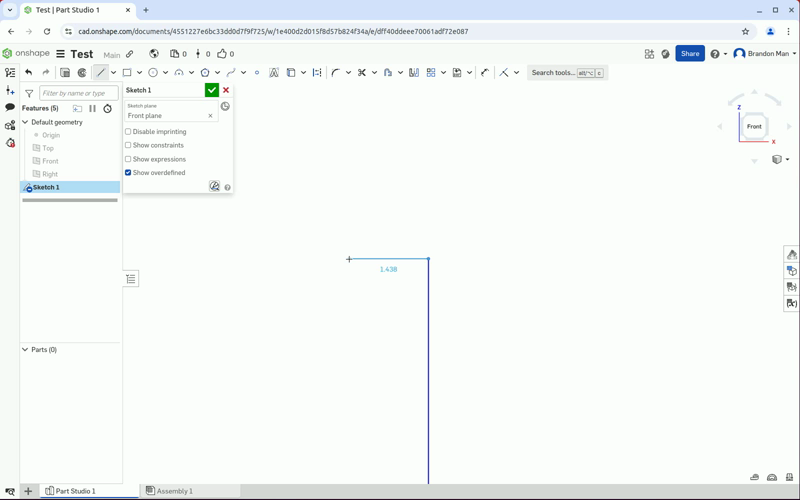
scroll(-6)
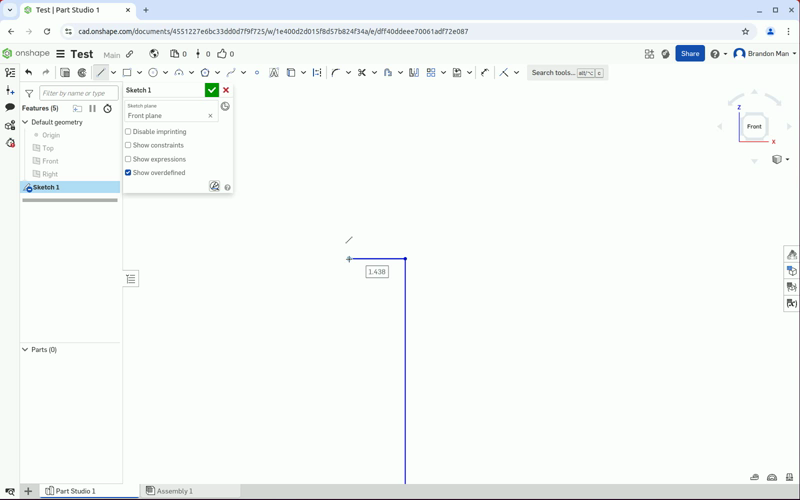
scroll(-6)
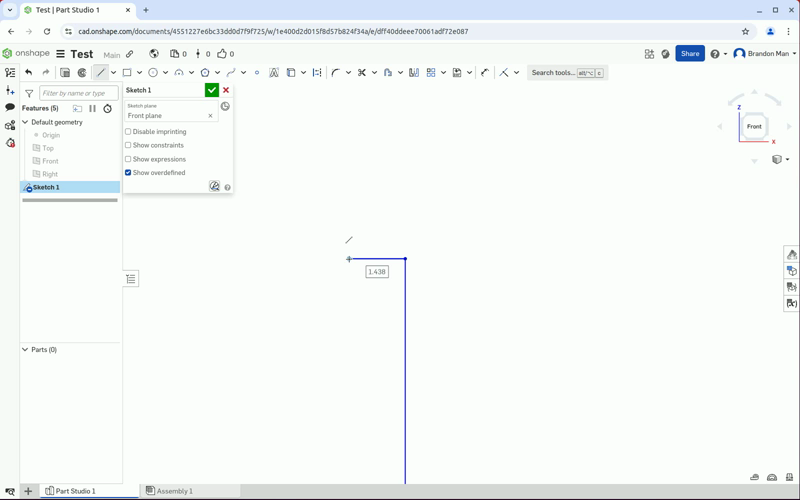
scroll(-6)
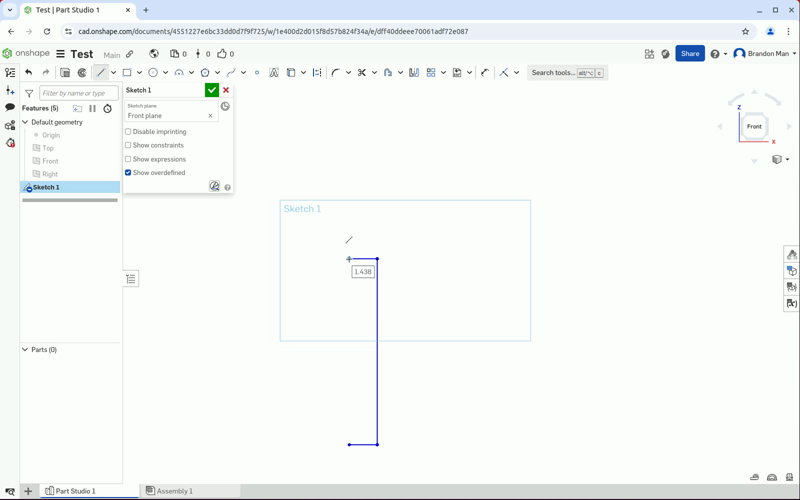
scroll(-6)
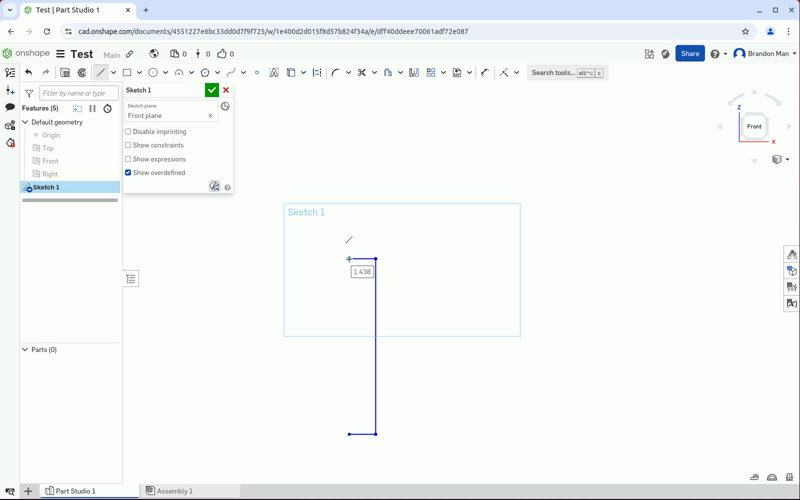
scroll(-6)
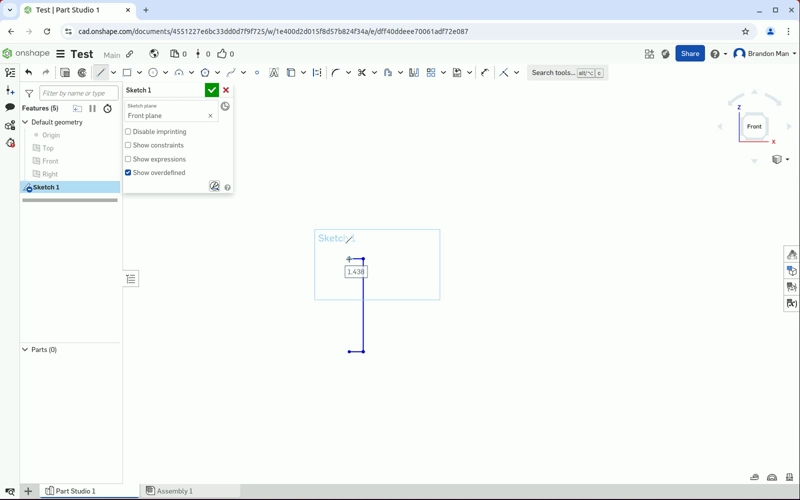
scroll(-6)
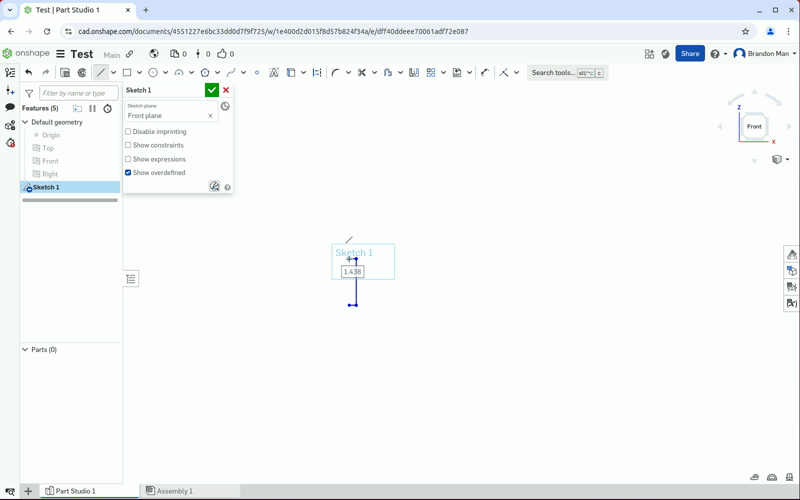
key_up(shift)
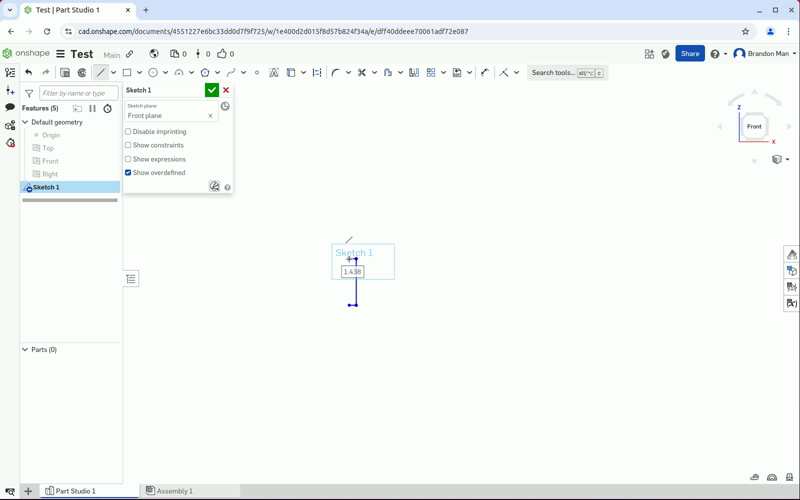
mouse_move(379, 258)
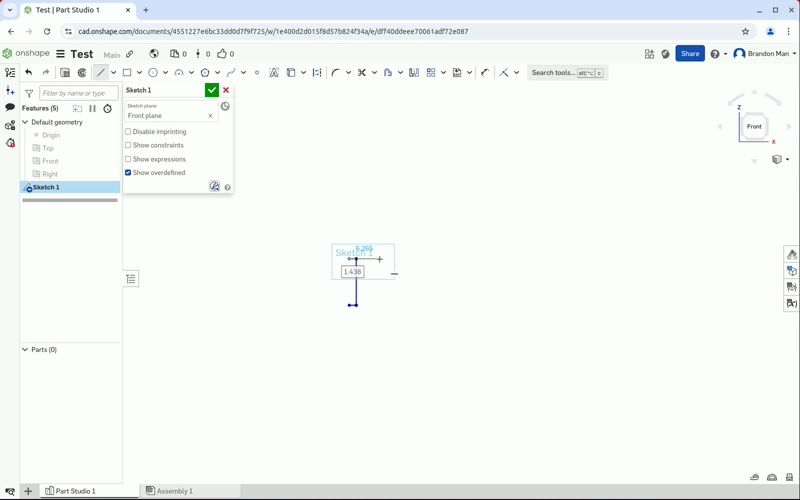
key_down(shift)
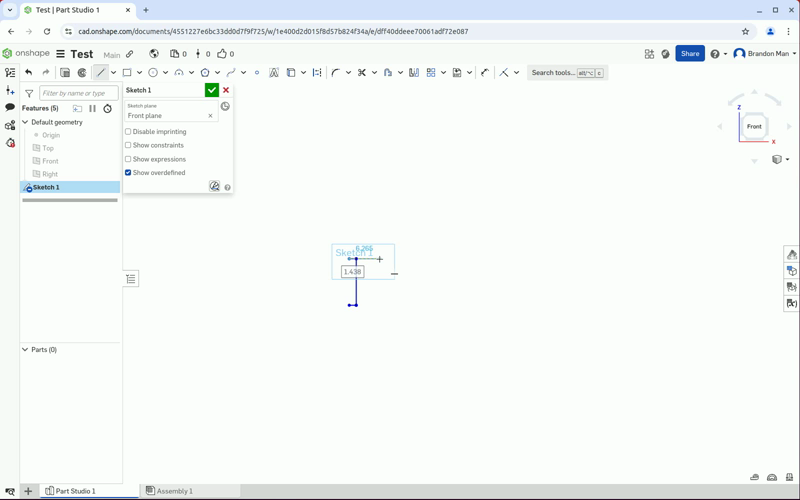
mouse_move(349, 305)
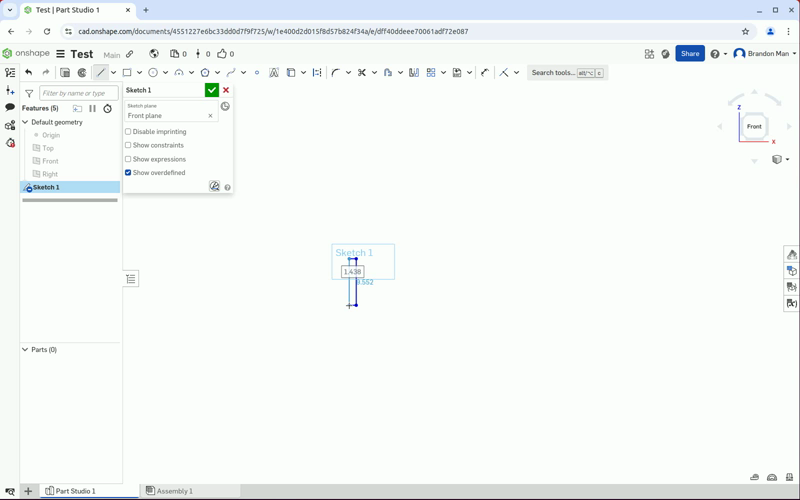
key_up(shift)
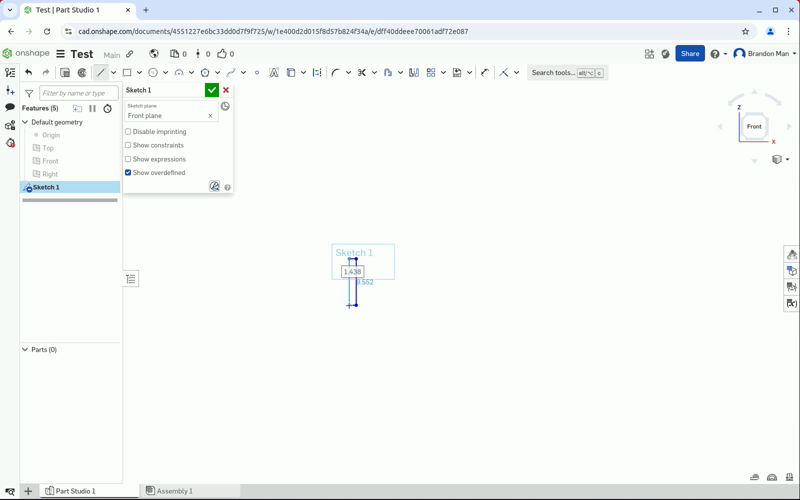
click(349, 305)
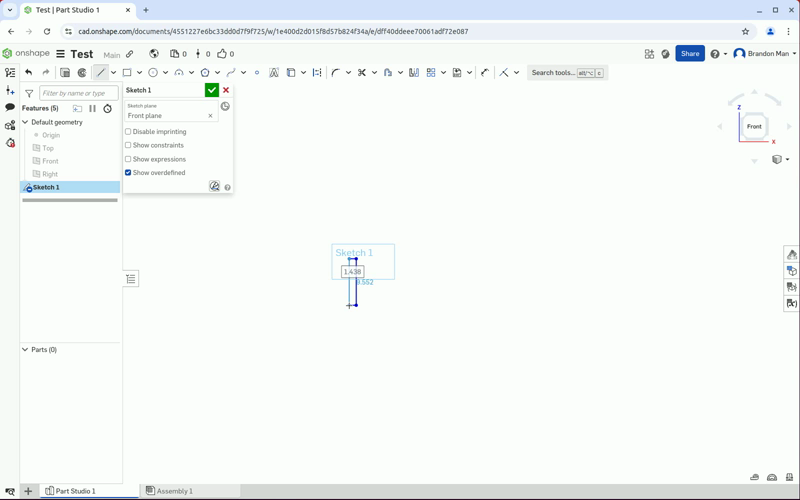
key(esc)
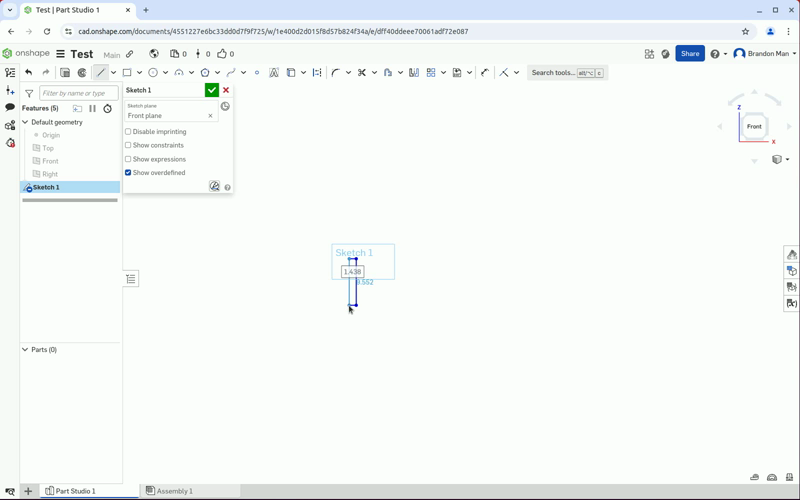
mouse_move(350, 260)
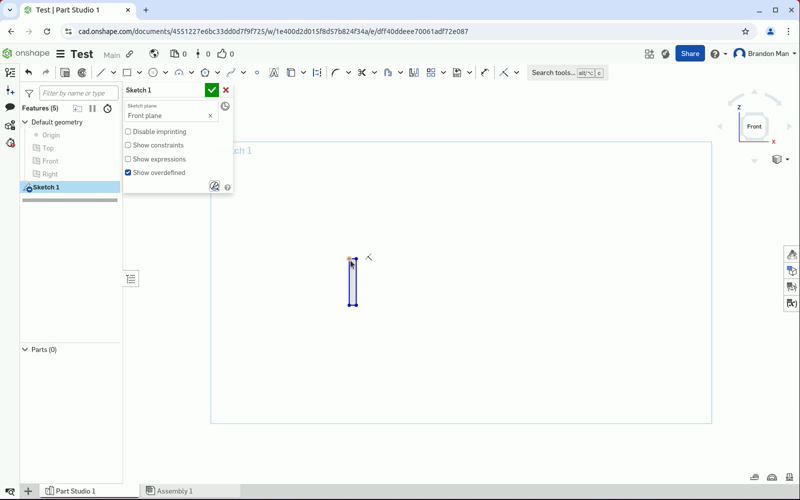
scroll(6)
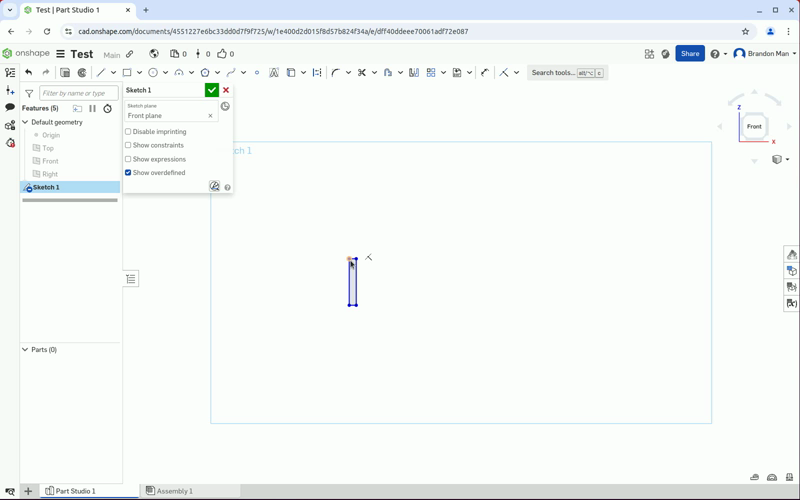
scroll(6)
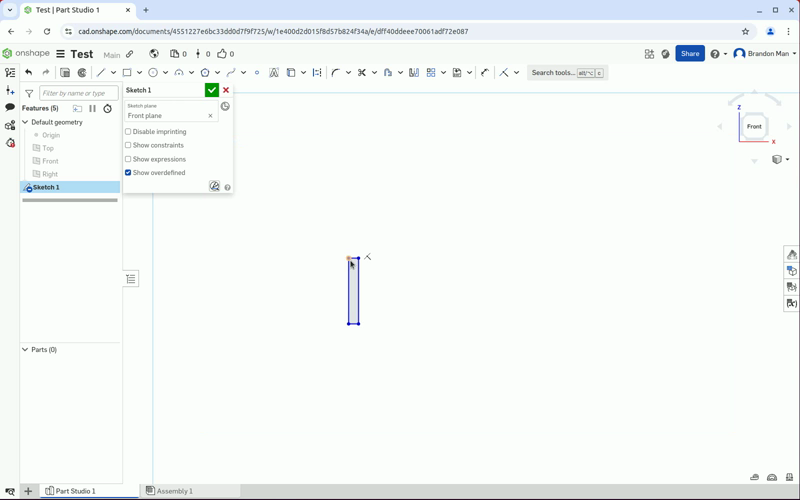
scroll(6)
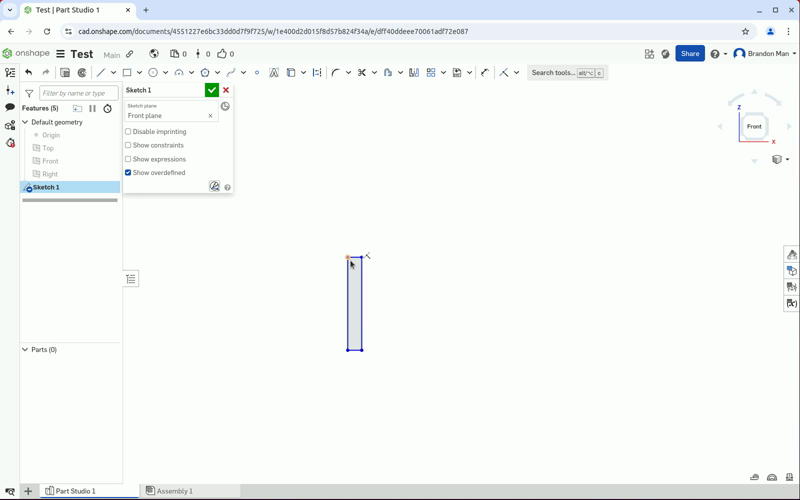
scroll(6)
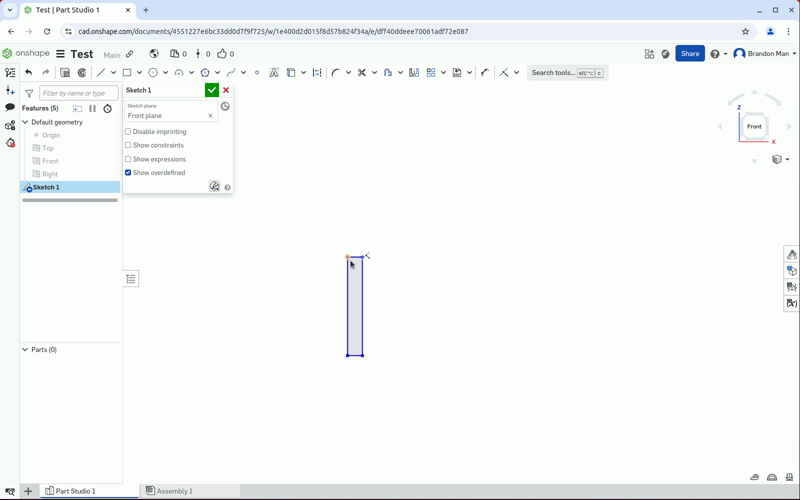
scroll(6)
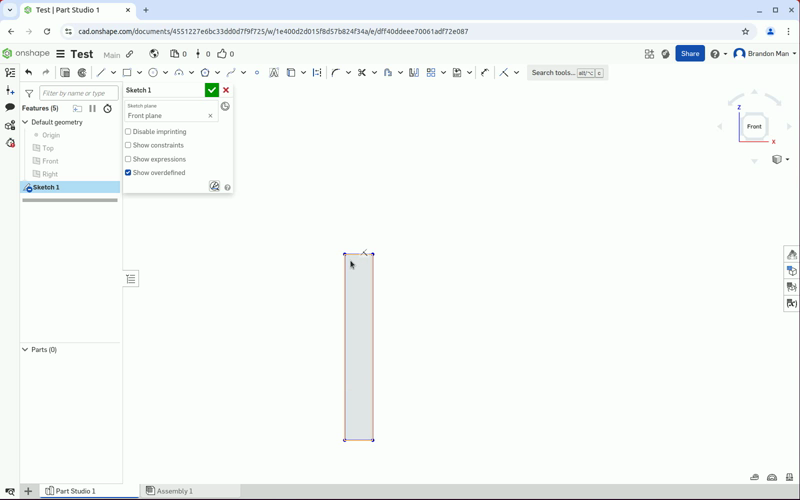
scroll(6)
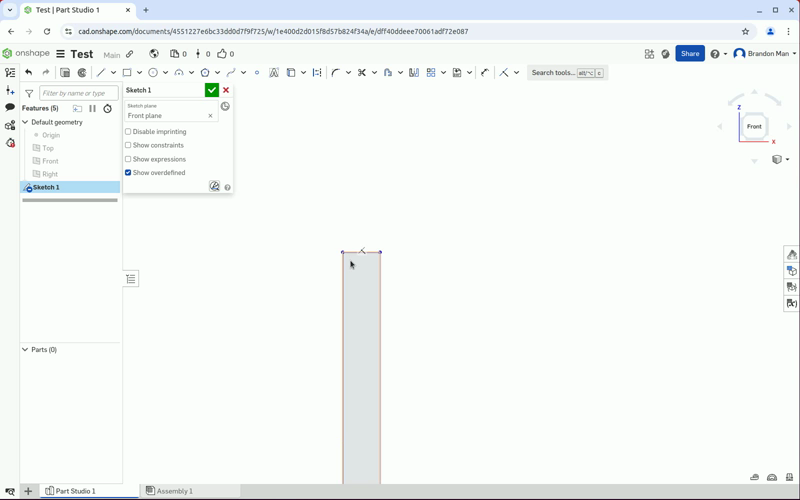
scroll(6)
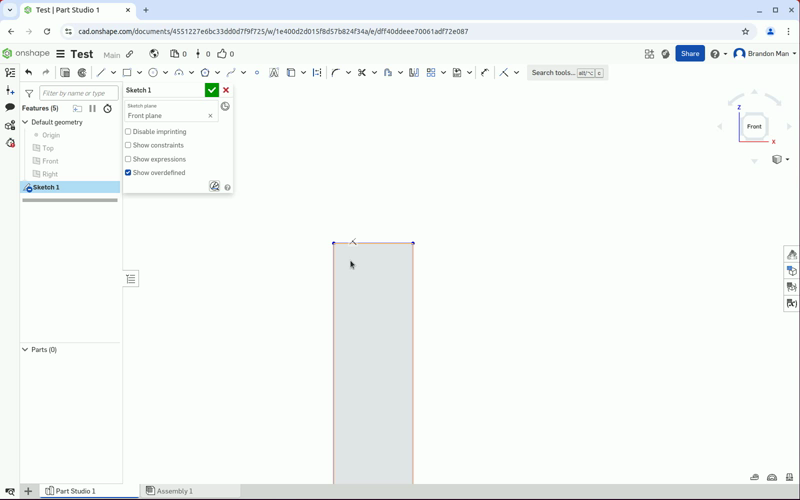
click(350, 260)
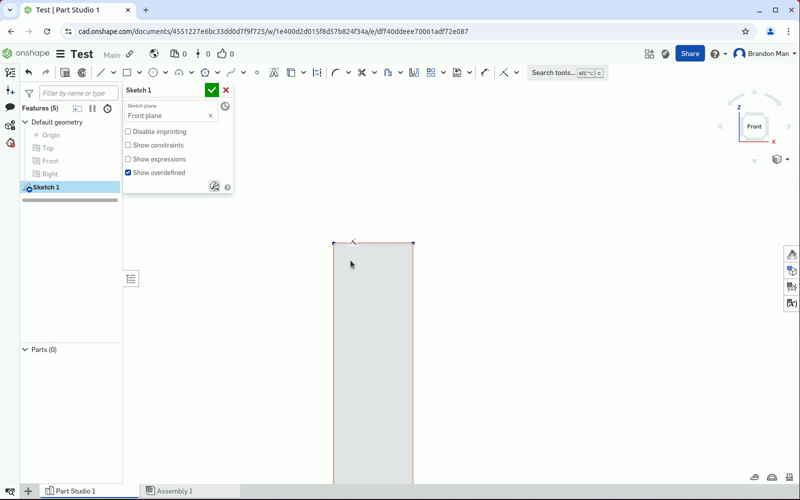
scroll(-6)
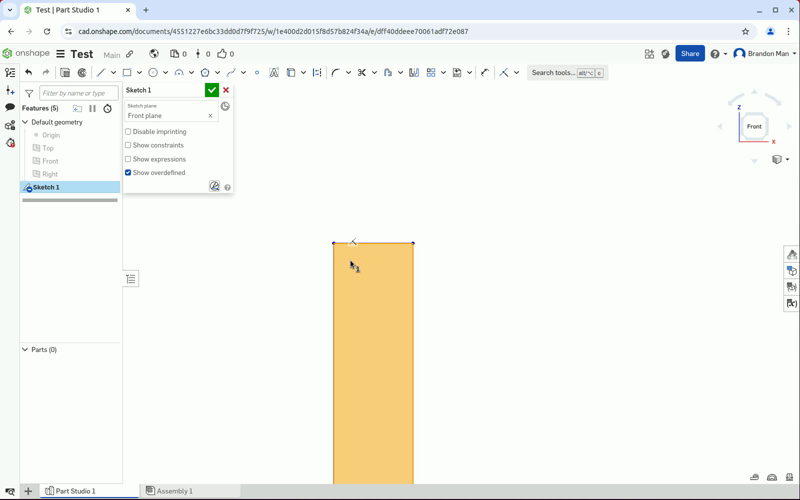
scroll(-6)
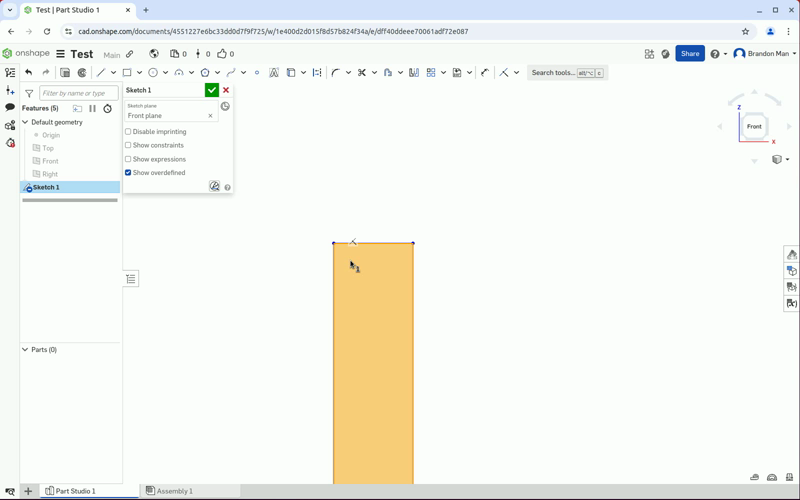
scroll(-6)
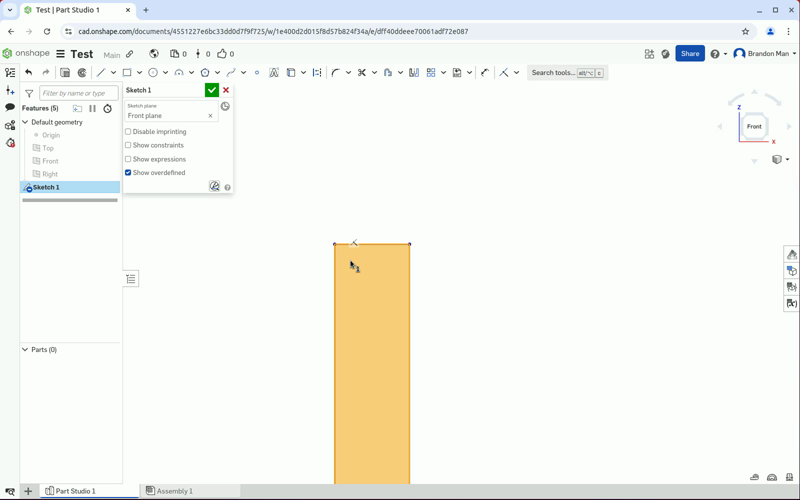
scroll(-6)
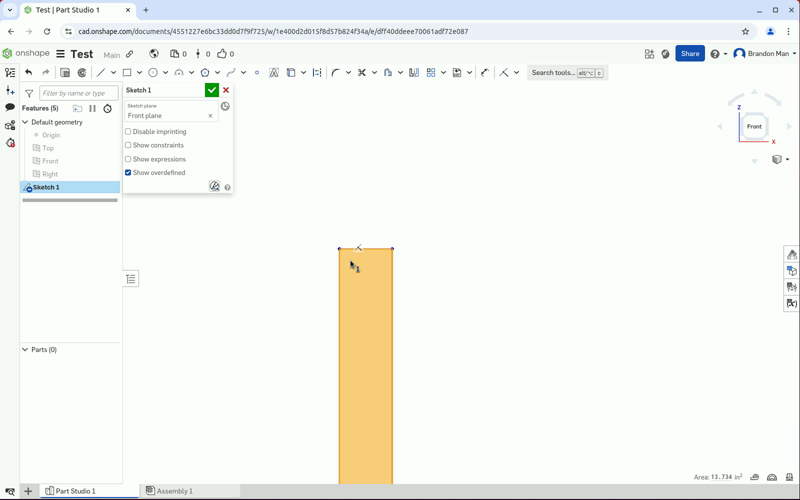
scroll(-6)
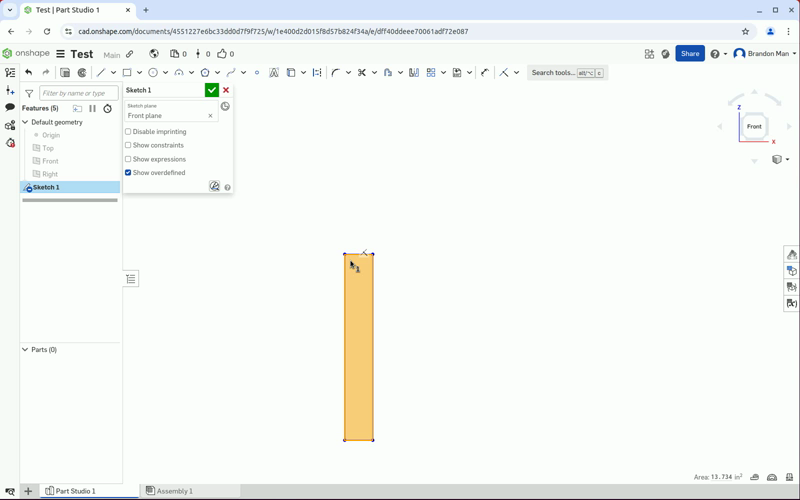
scroll(-6)
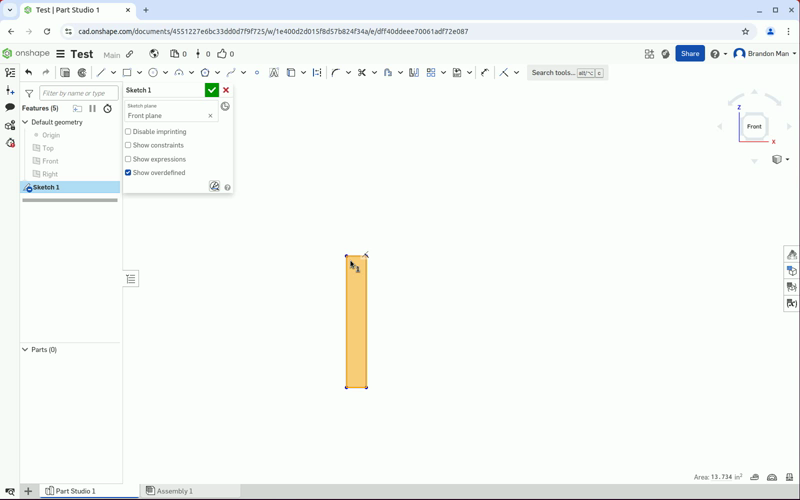
scroll(-6)
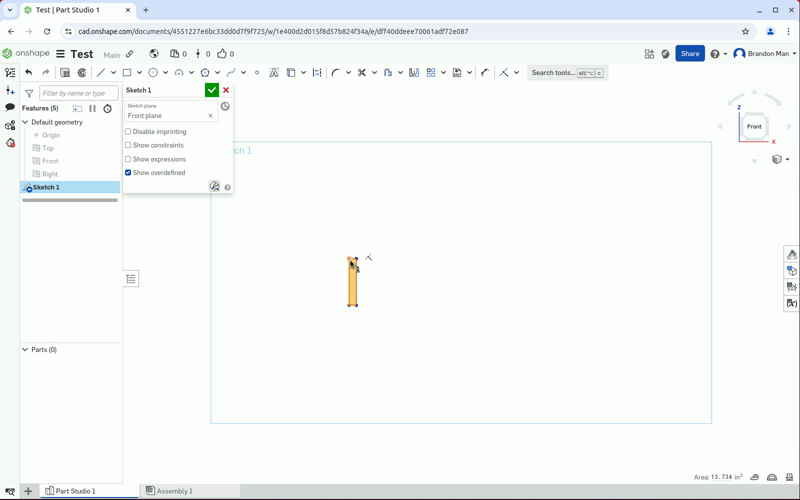
mouse_move(73, 352)
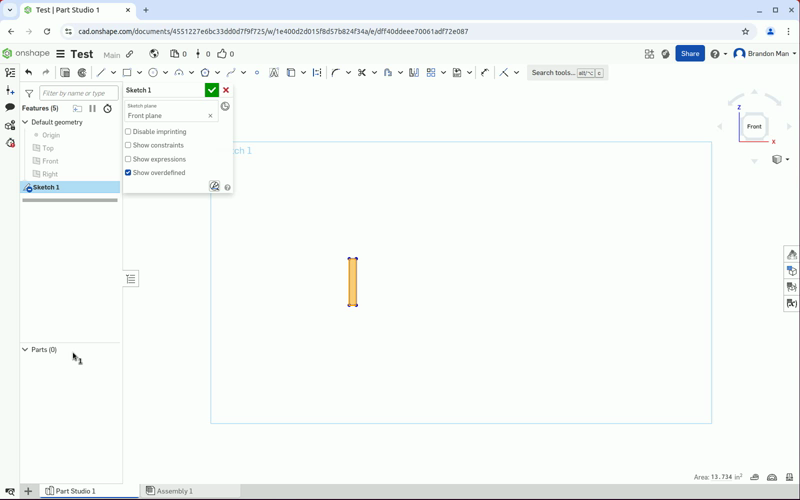
key(shift+y)
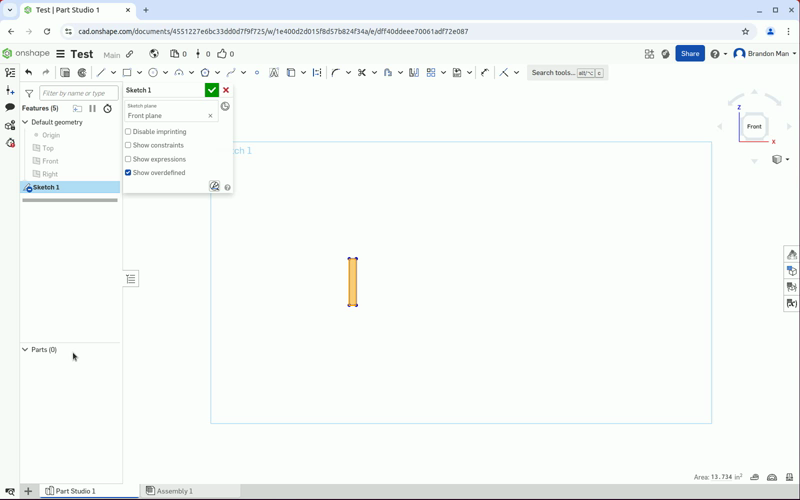
key(shift+e)
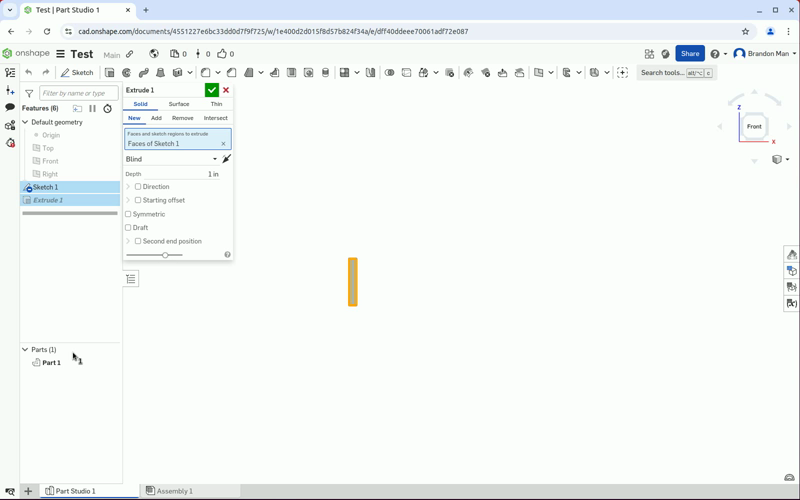
mouse_move(143, 106)
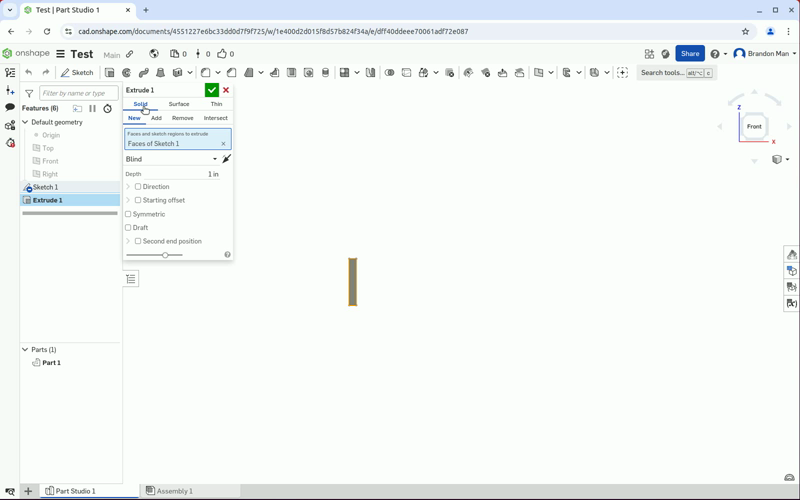
click(143, 106)
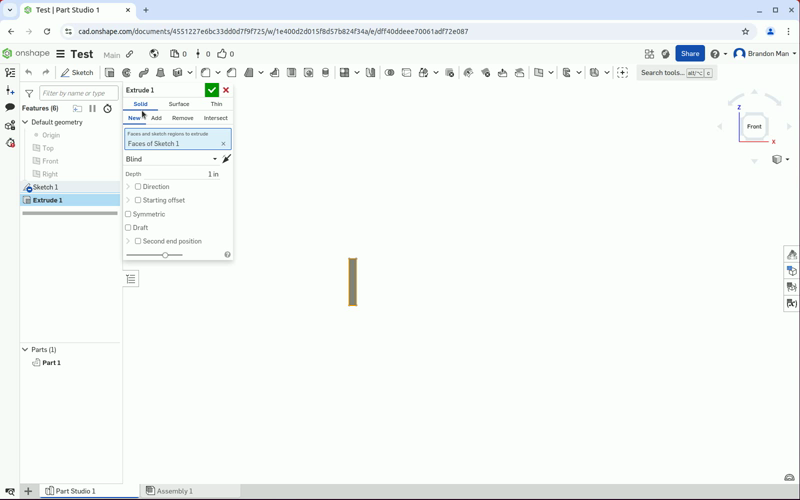
mouse_move(137, 120)
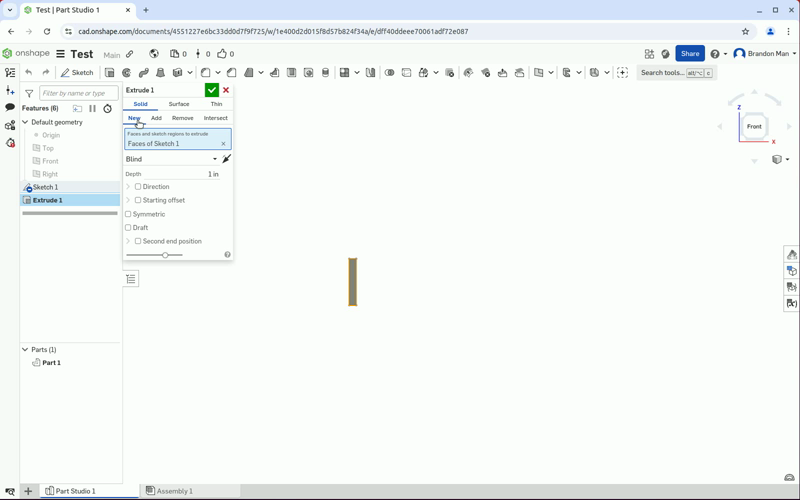
click(137, 120)
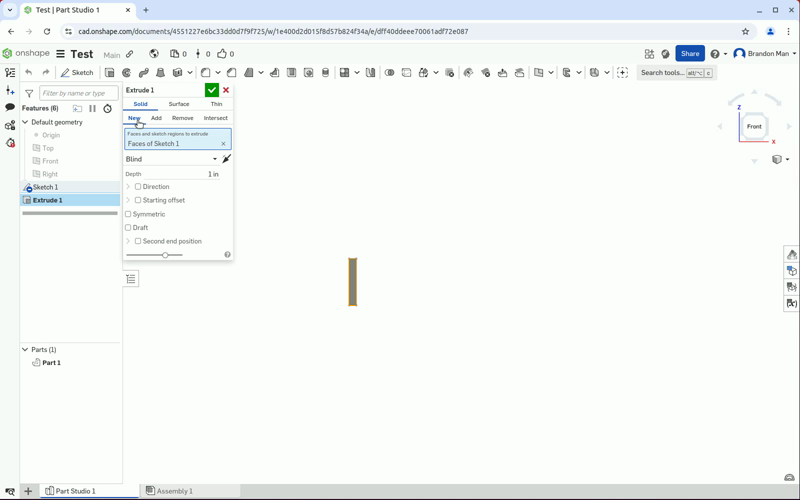
key(tab, 4)
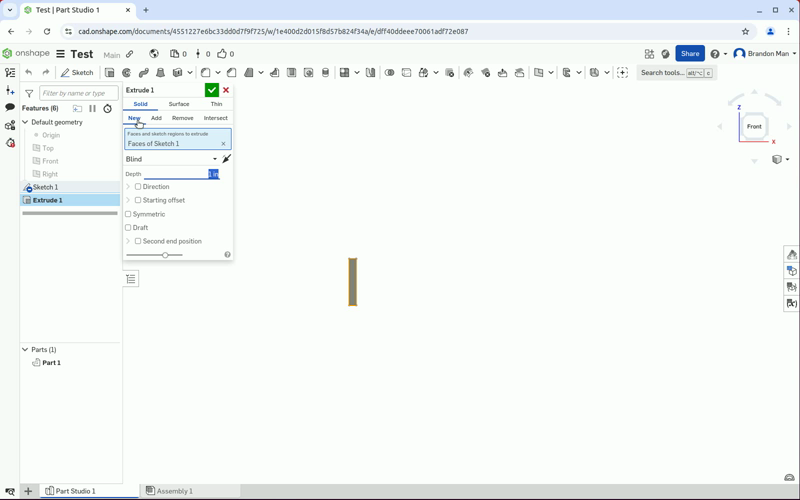
text(11.073)
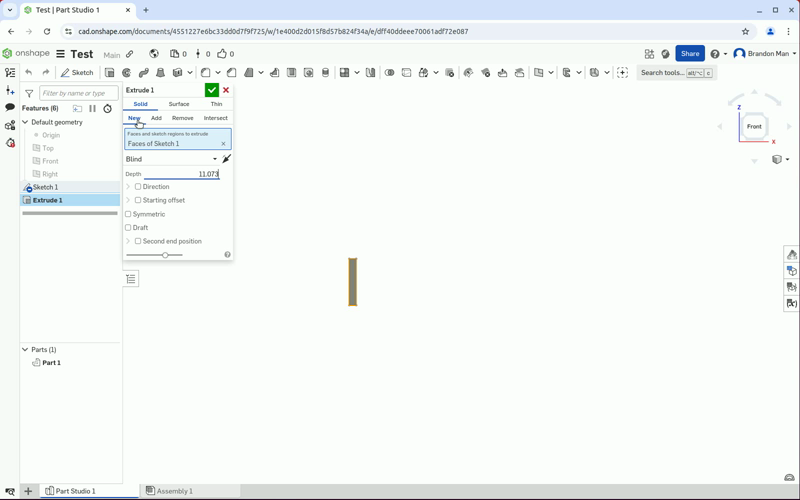
key(enter)
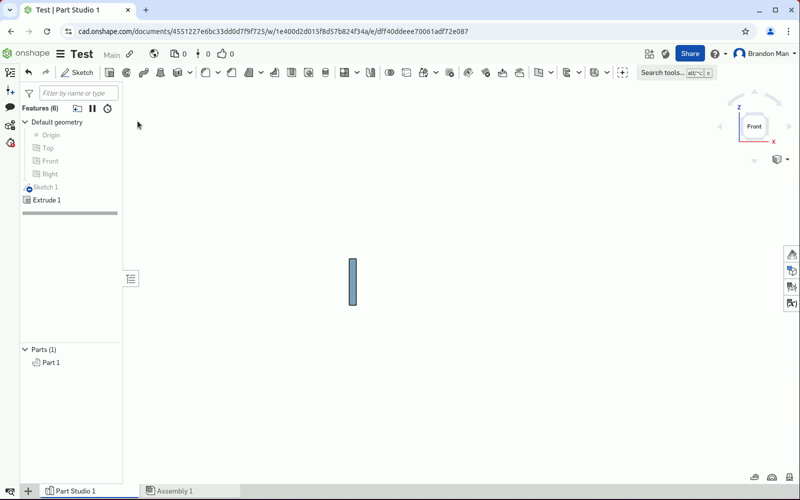
key(shift+h)
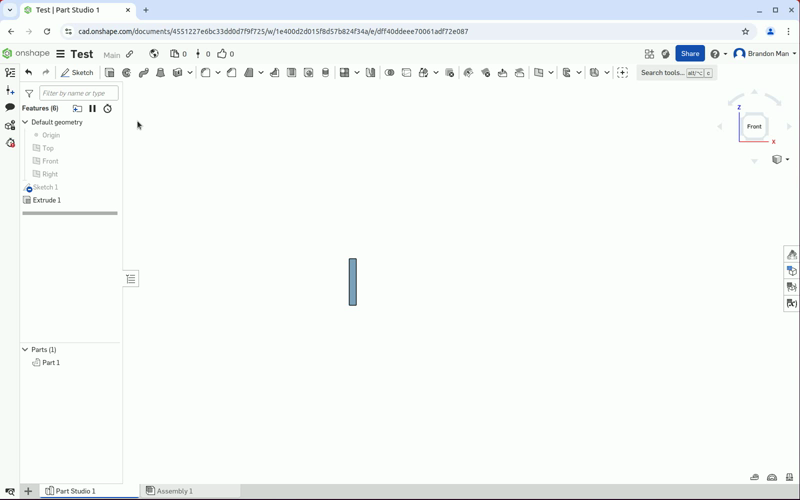
key(shift+h)
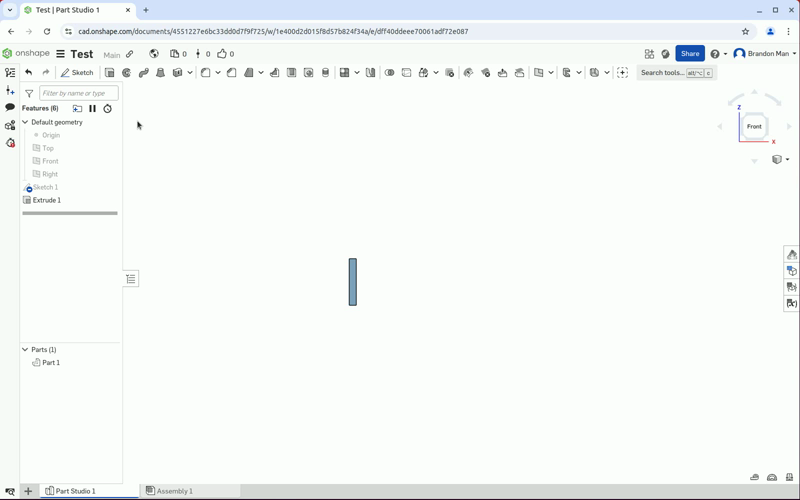
mouse_move(73, 189)
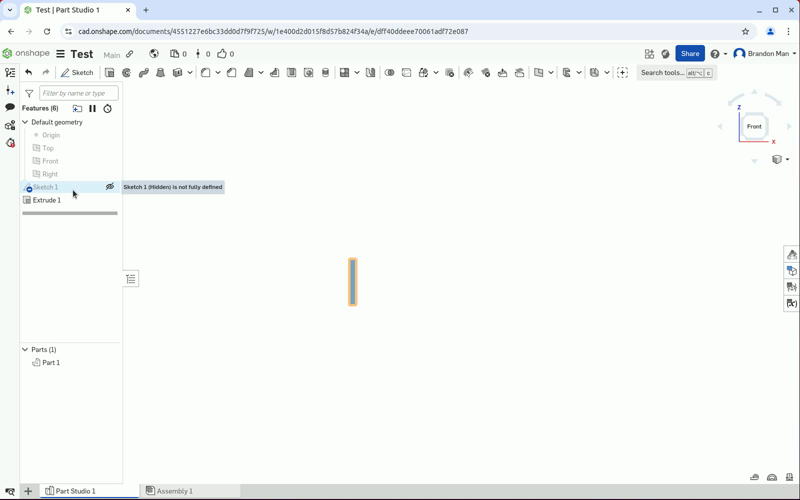
click(73, 189)
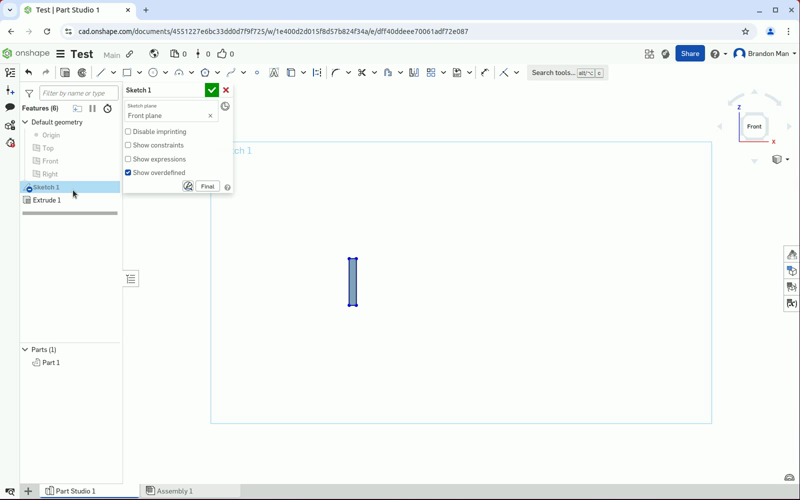
mouse_move(229, 92)
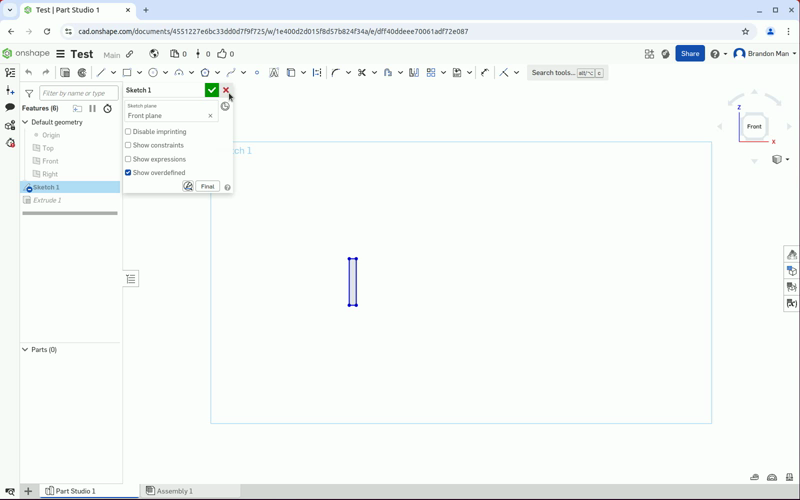
click(229, 92)
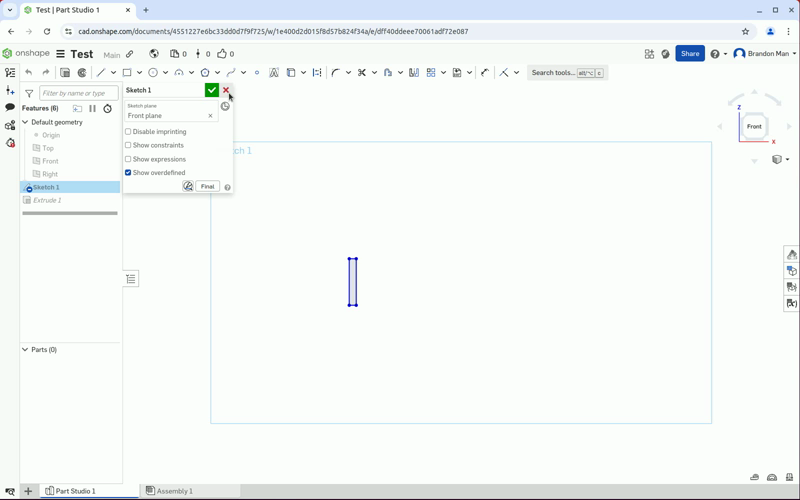
key(shift+s)
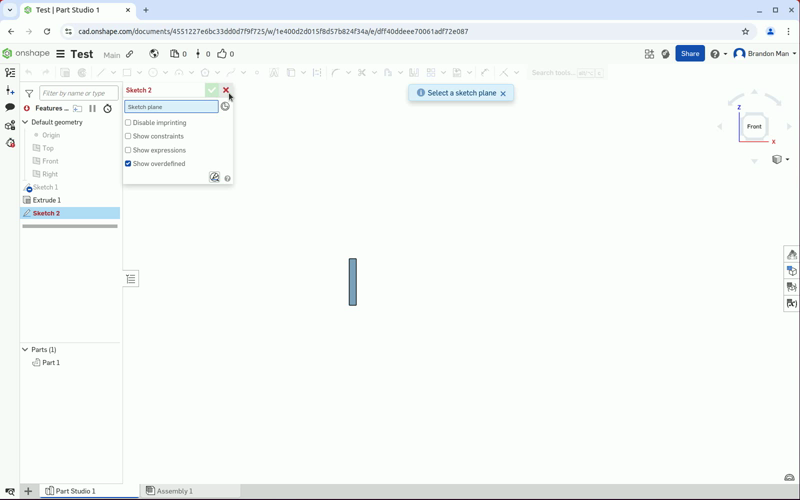
mouse_move(73, 163)
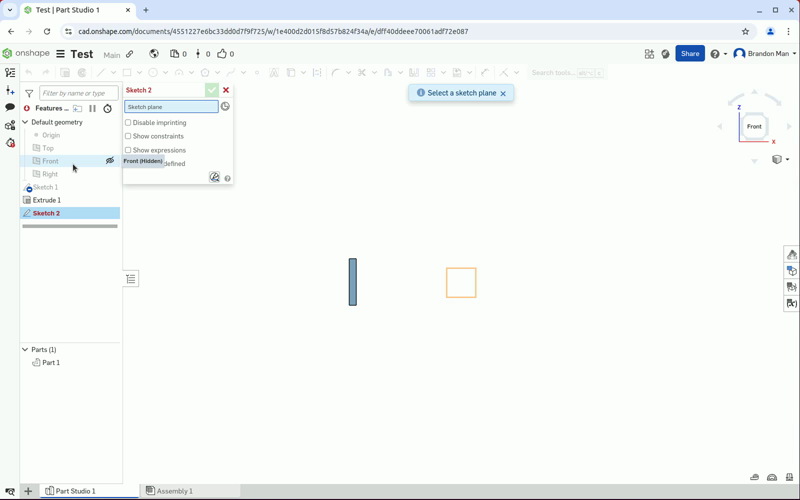
click(73, 163)
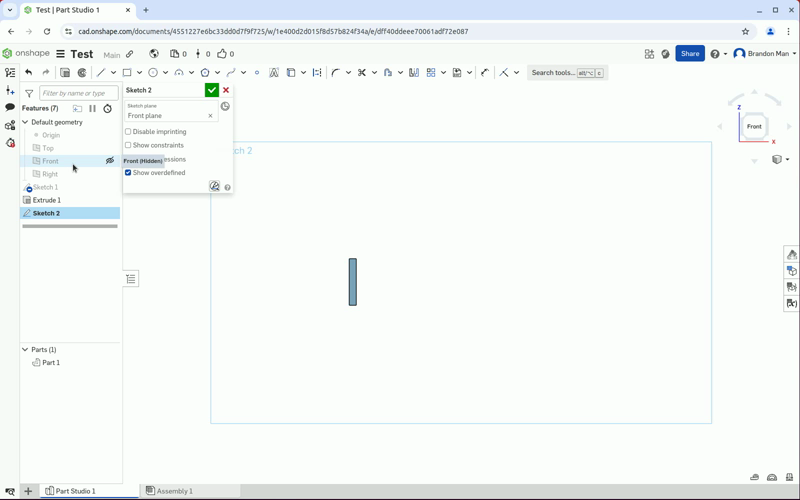
mouse_move(73, 352)
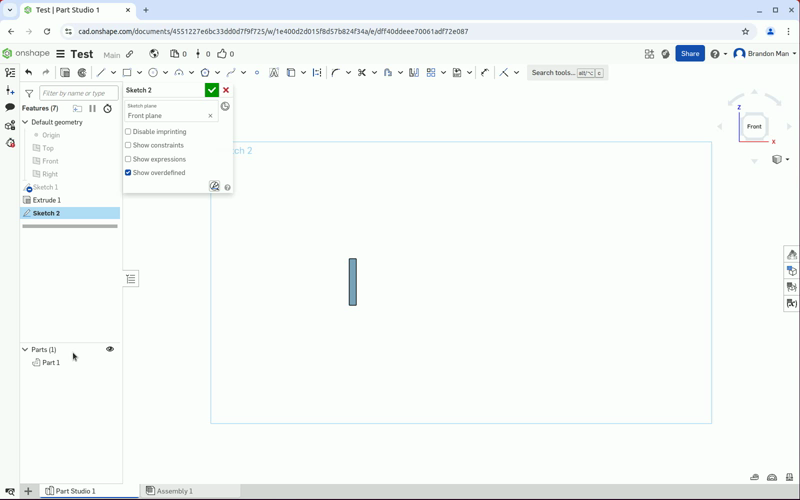
key(y)
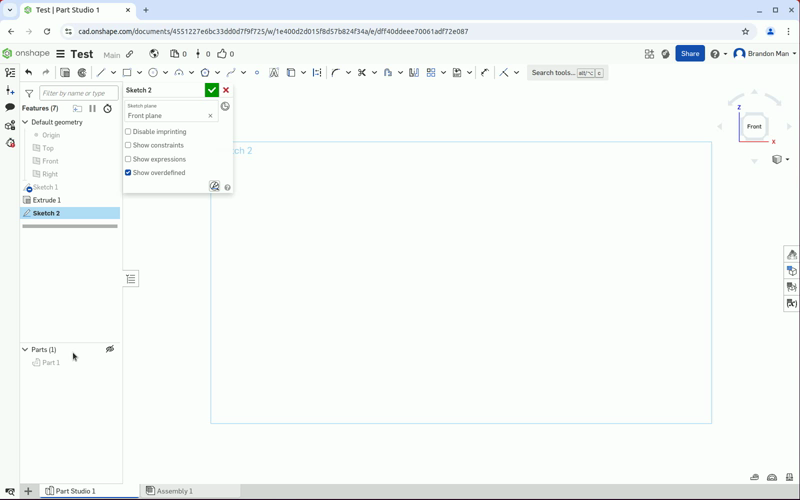
key(l)
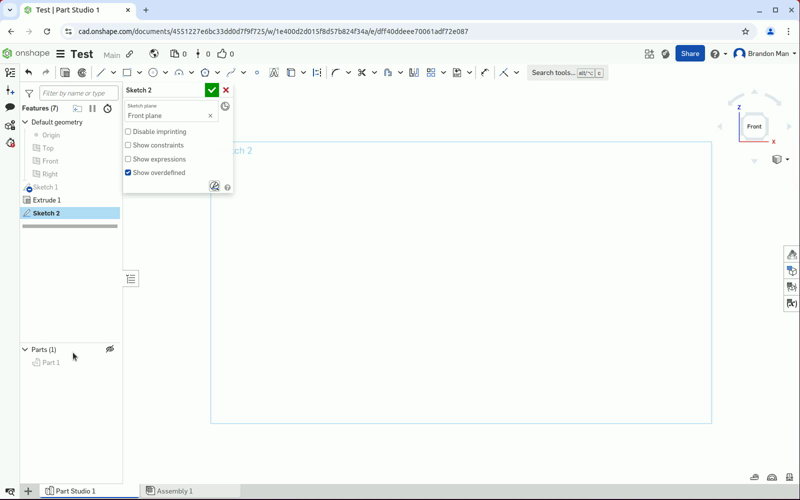
key_down(shift)
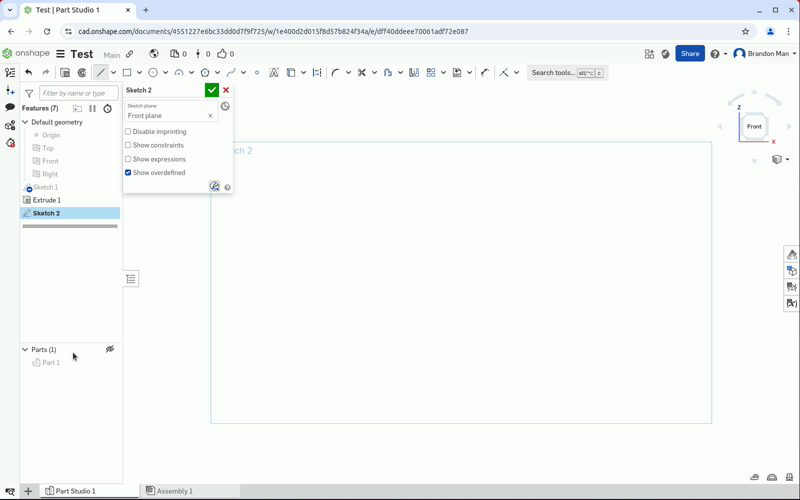
mouse_move(564, 305)
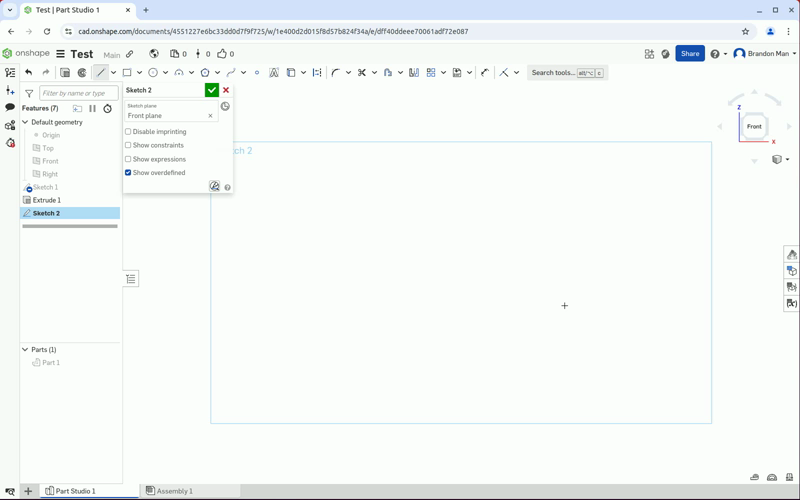
click(564, 305)
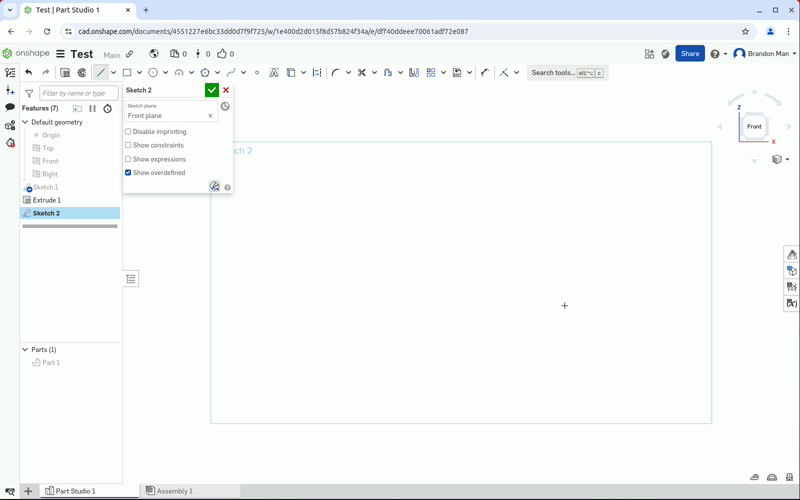
key_up(shift)
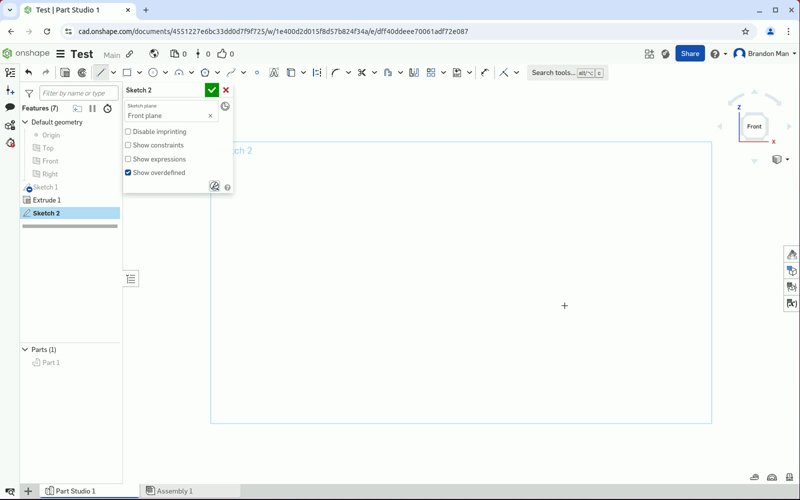
key_down(shift)
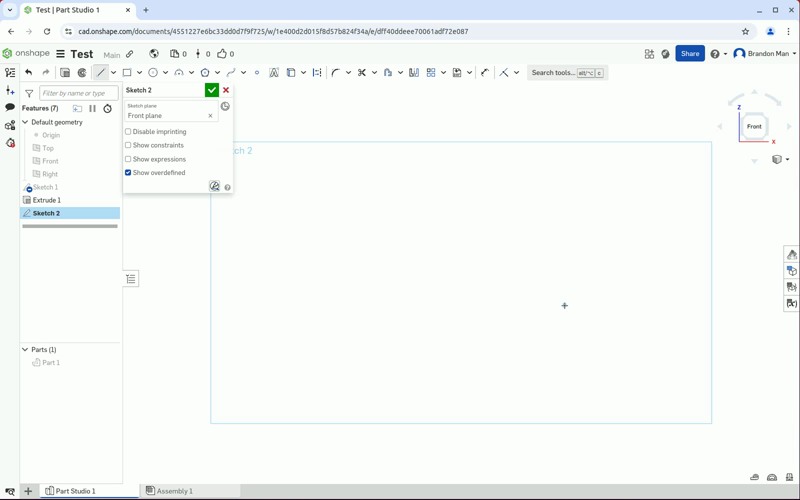
mouse_move(589, 305)
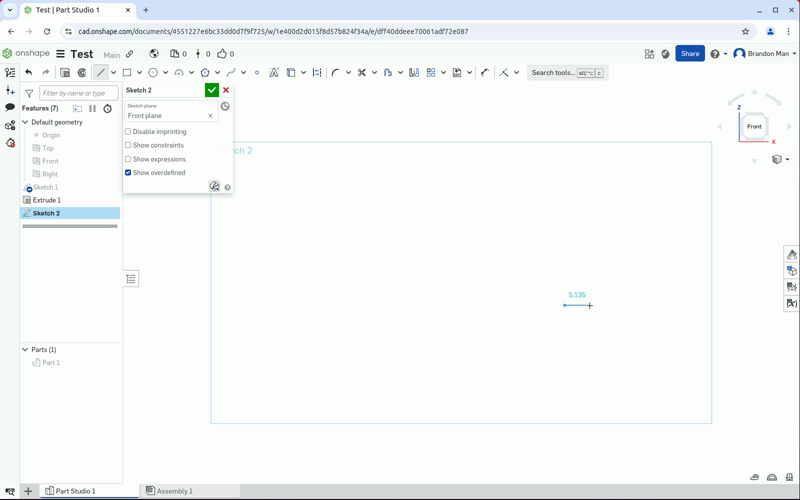
mouse_move(573, 305)
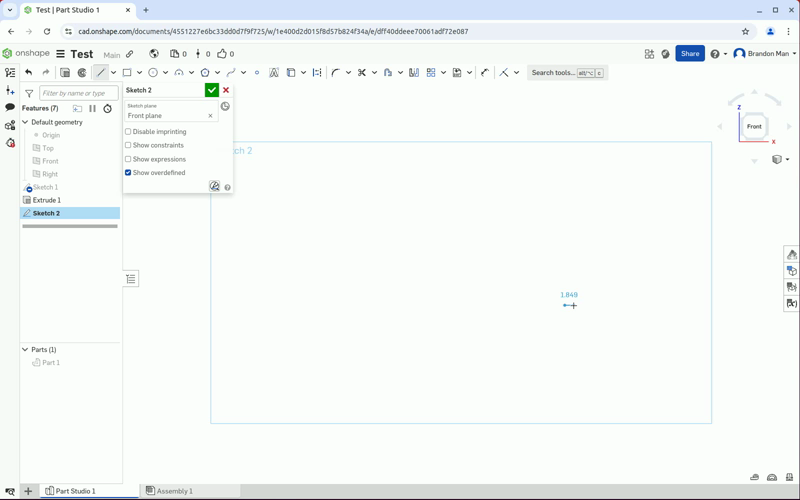
click(573, 305)
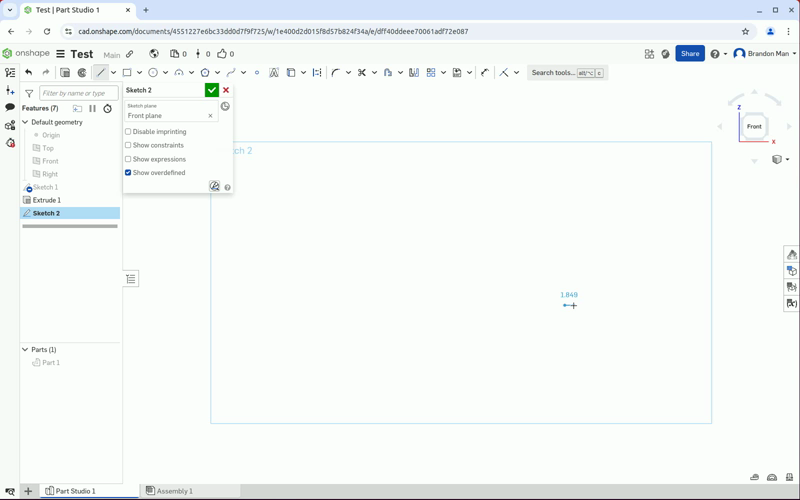
key_up(shift)
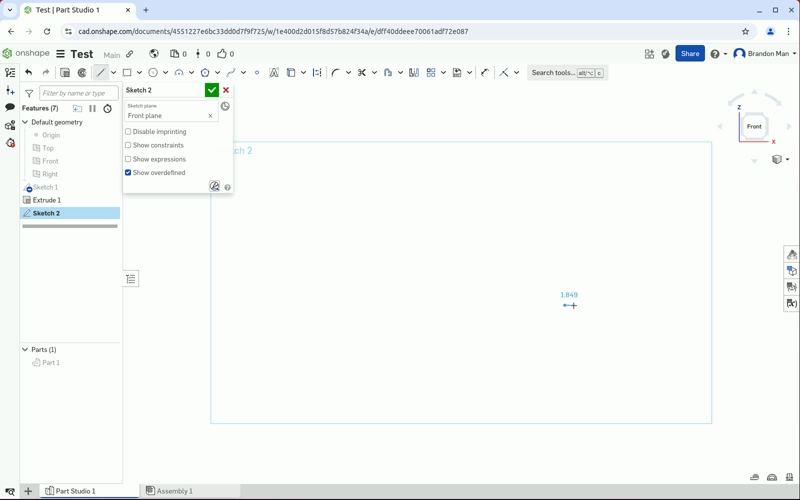
key_down(shift)
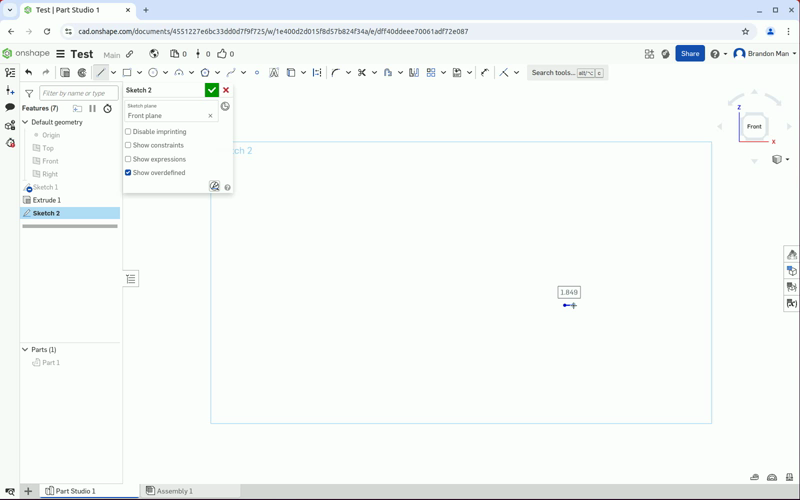
mouse_move(589, 305)
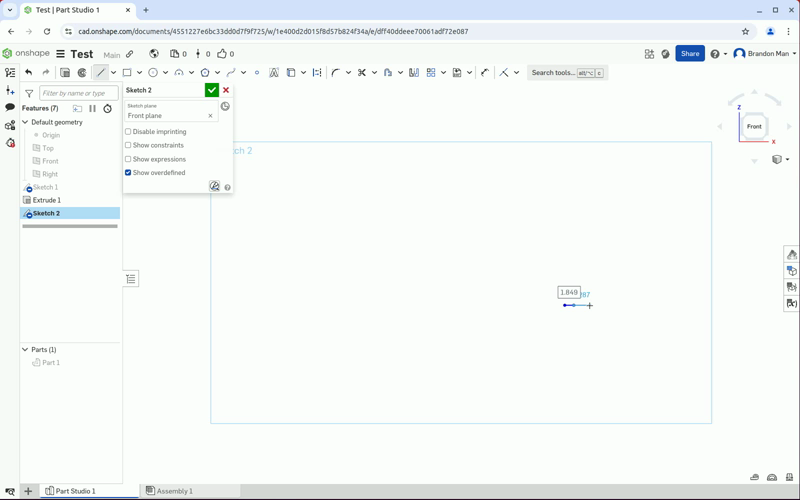
mouse_move(573, 258)
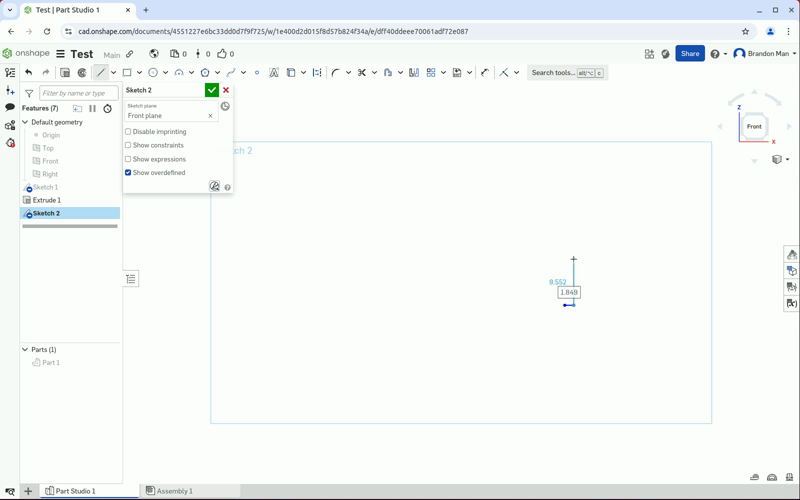
click(573, 258)
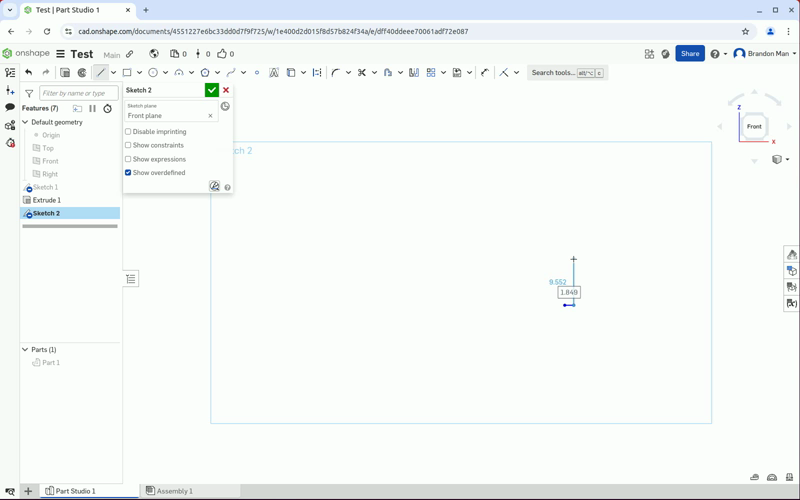
key_up(shift)
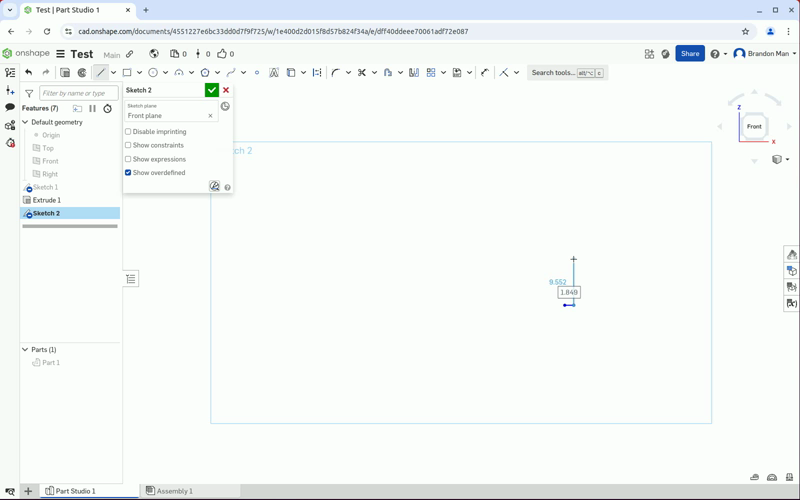
key_down(shift)
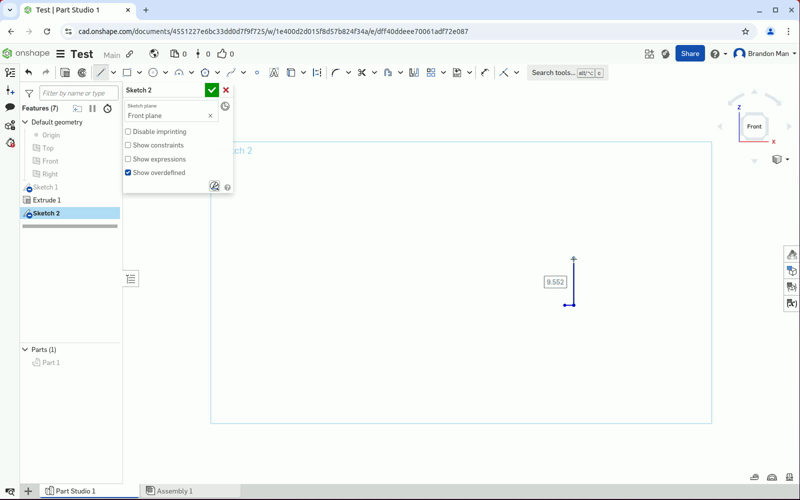
mouse_move(589, 258)
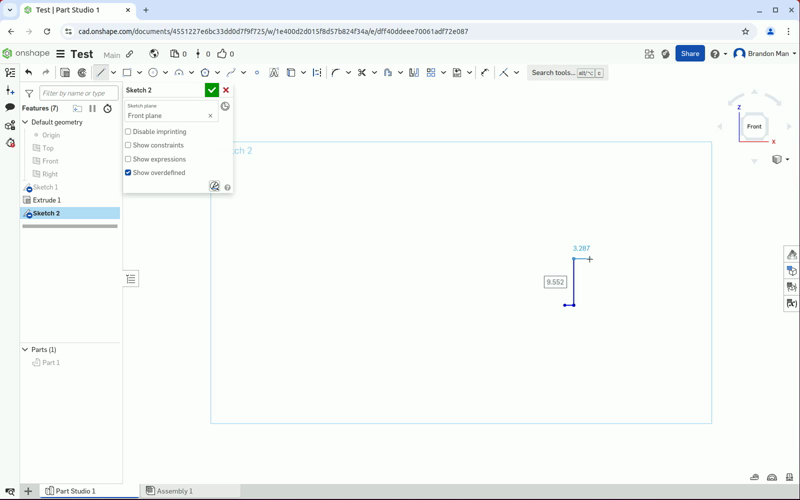
mouse_move(564, 258)
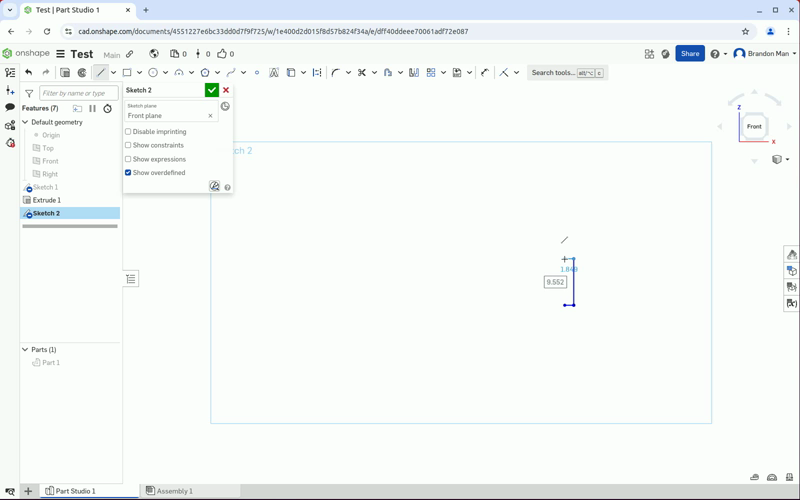
click(564, 258)
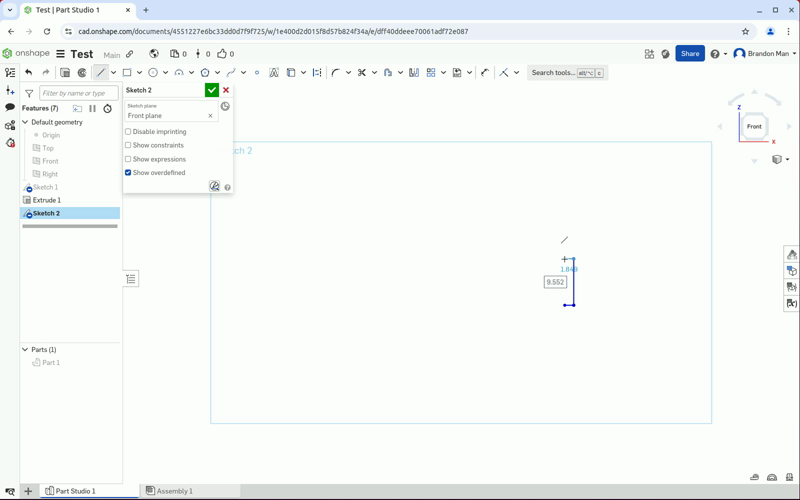
key_up(shift)
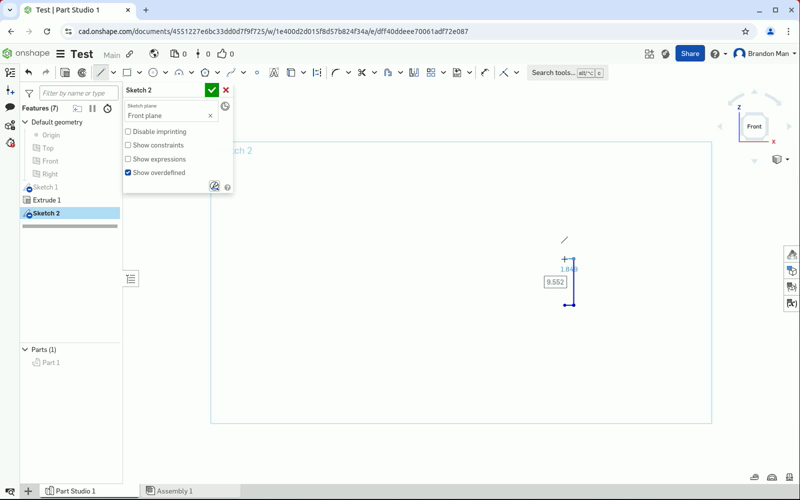
mouse_move(589, 258)
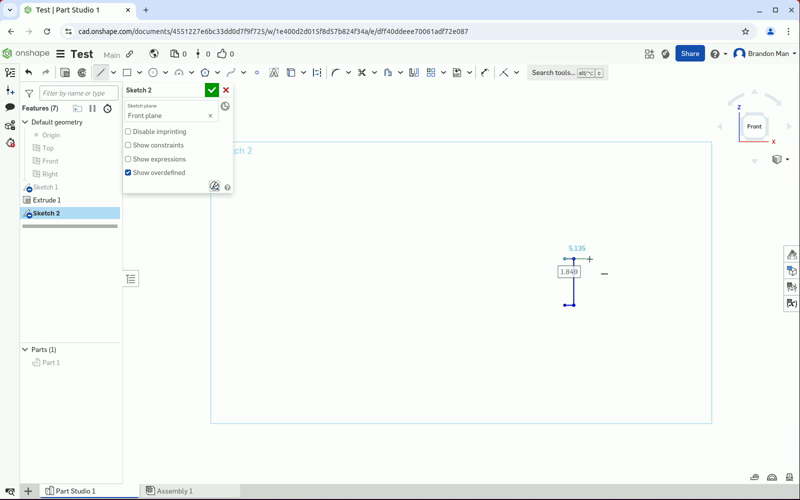
key_down(shift)
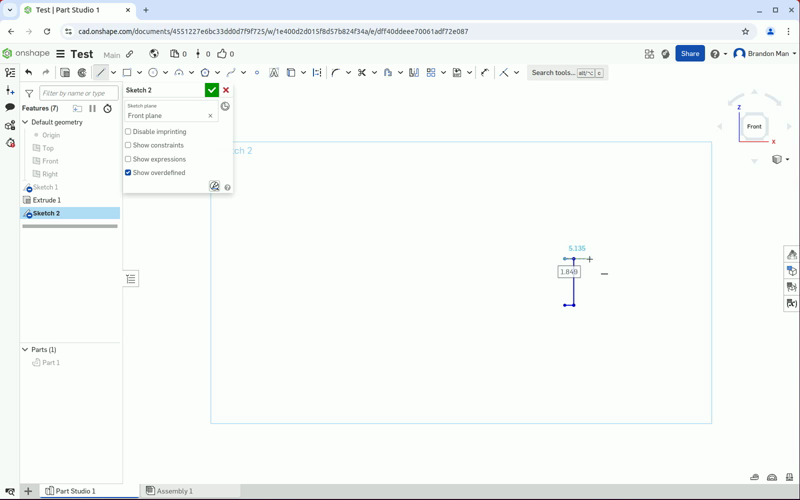
mouse_move(564, 305)
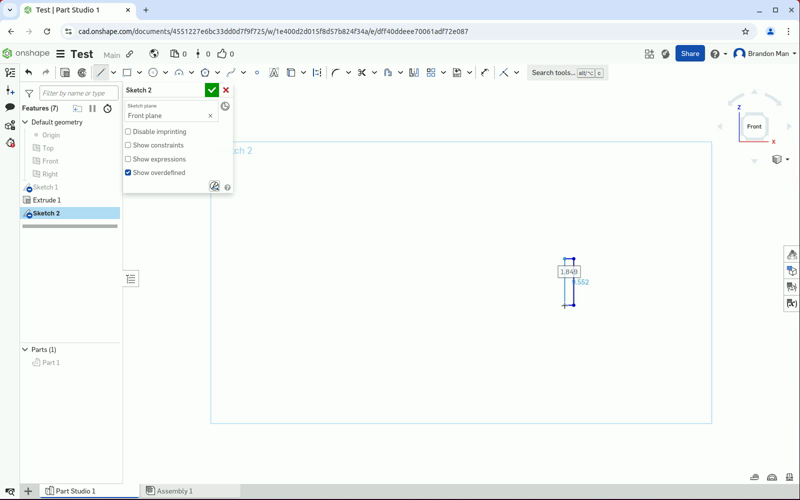
key_up(shift)
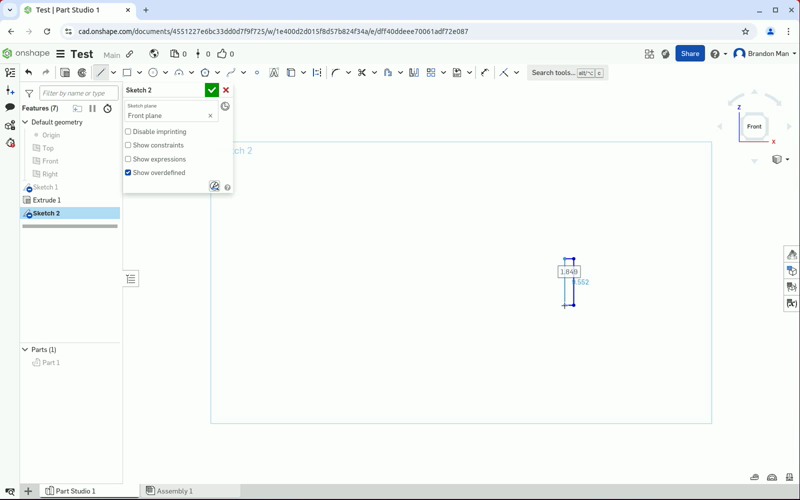
click(564, 305)
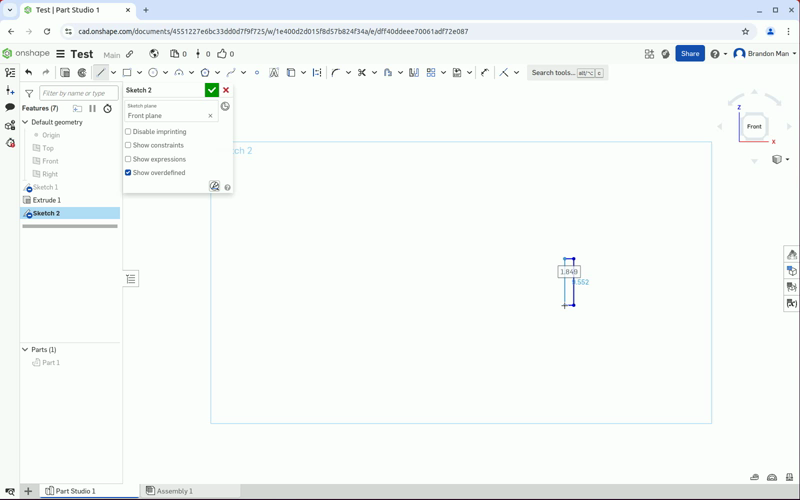
key(esc)
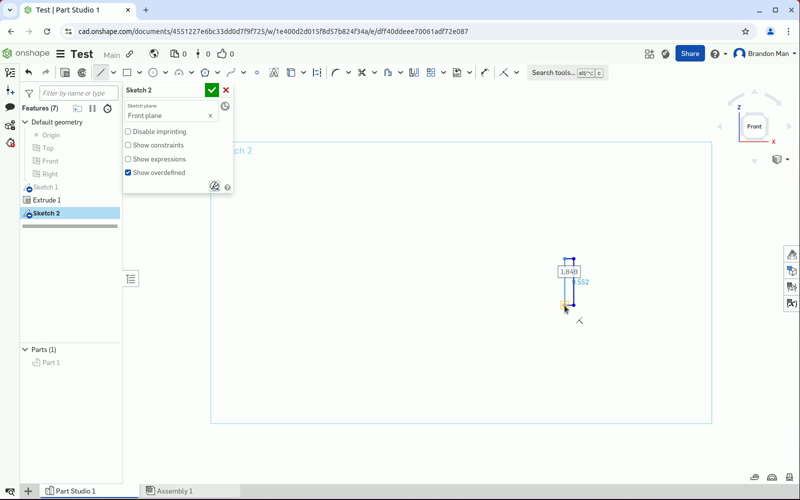
mouse_move(568, 264)
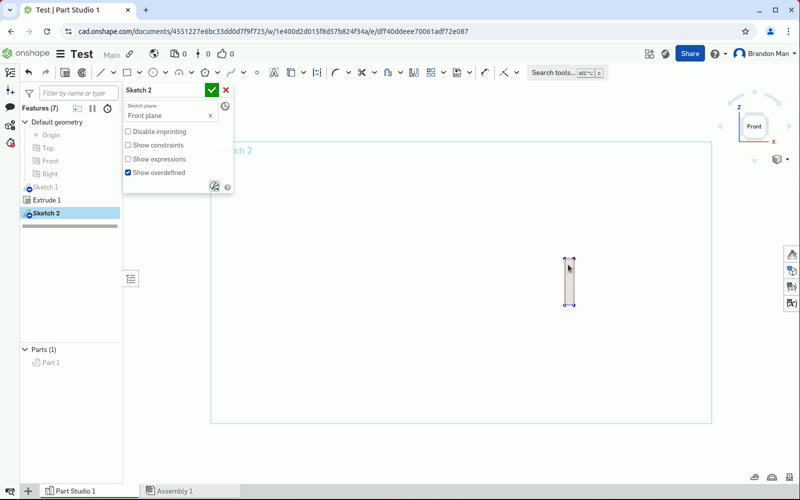
scroll(6)
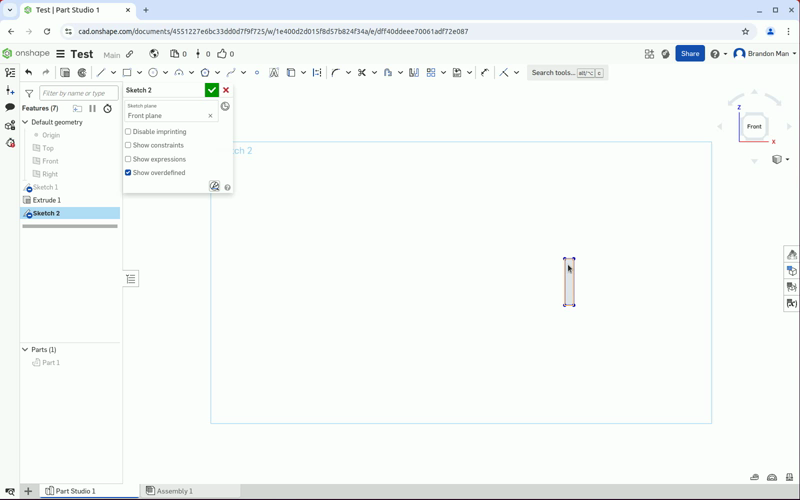
scroll(6)
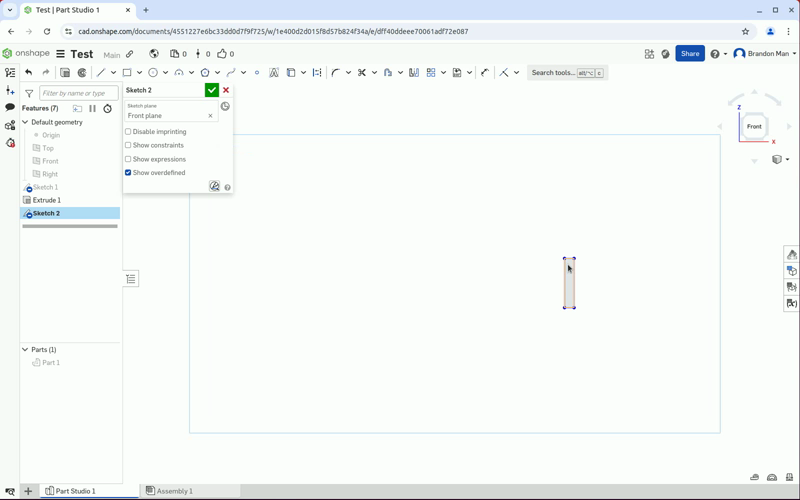
scroll(6)
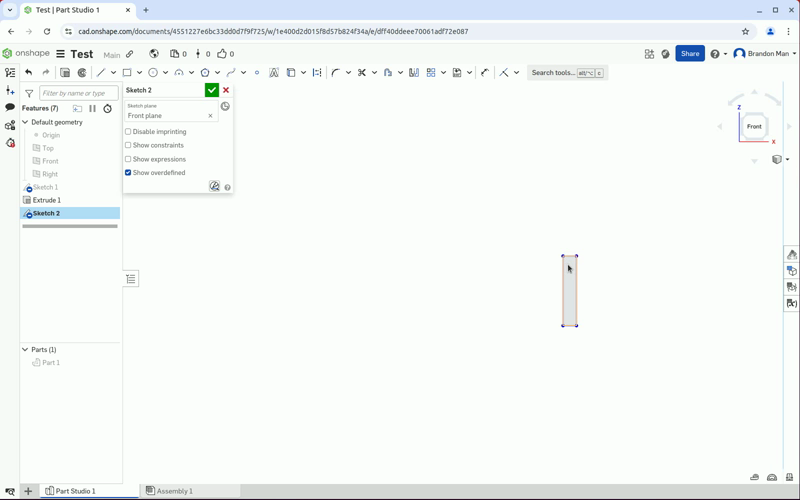
scroll(6)
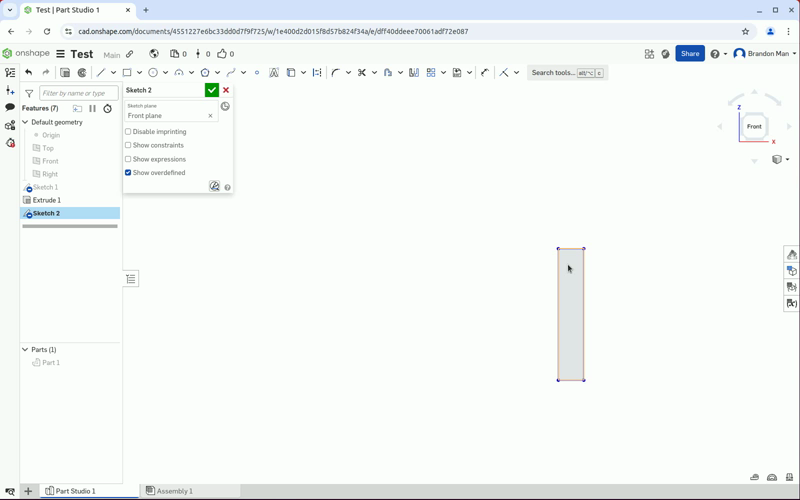
scroll(6)
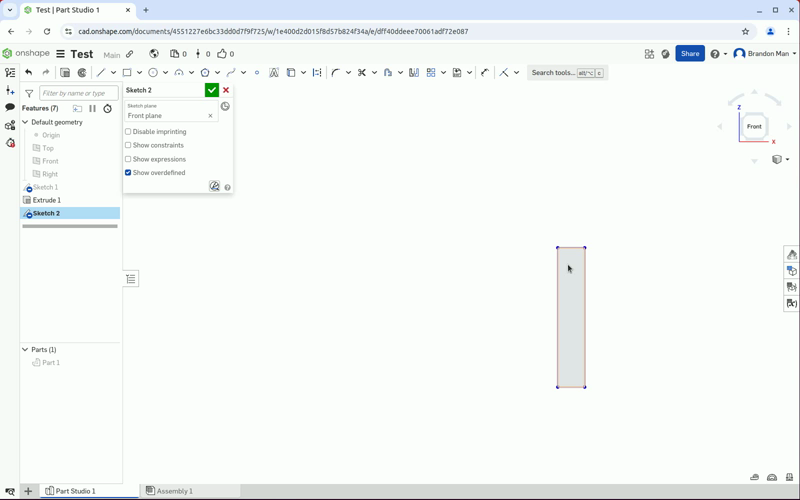
scroll(6)
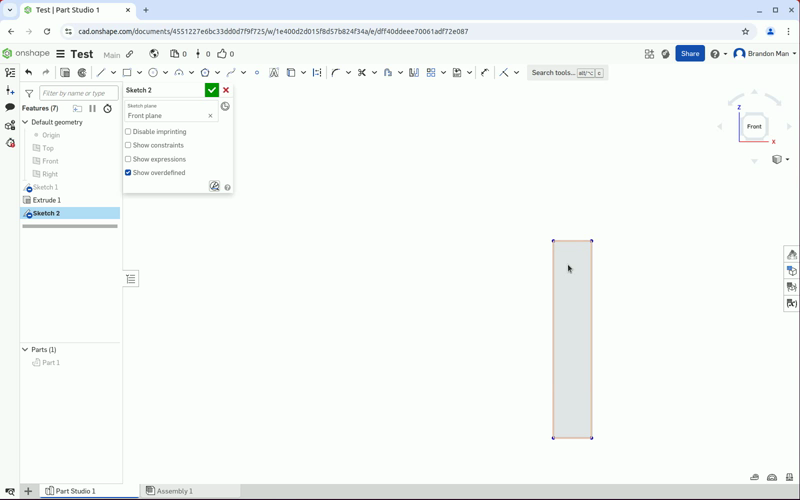
scroll(6)
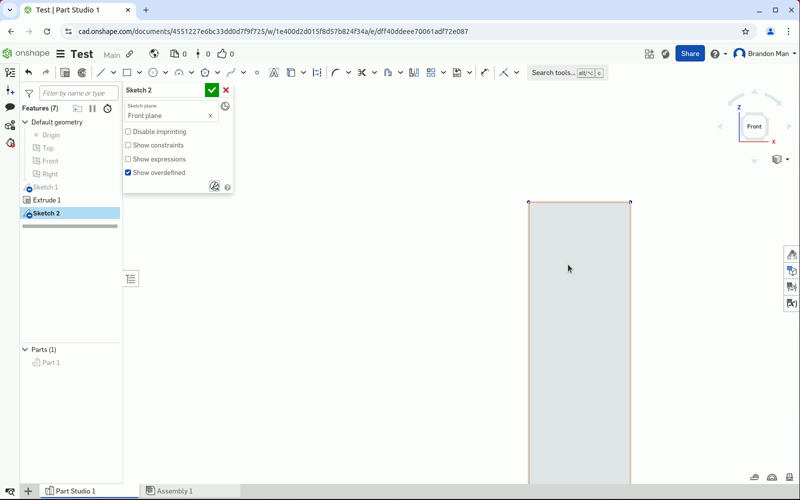
click(568, 264)
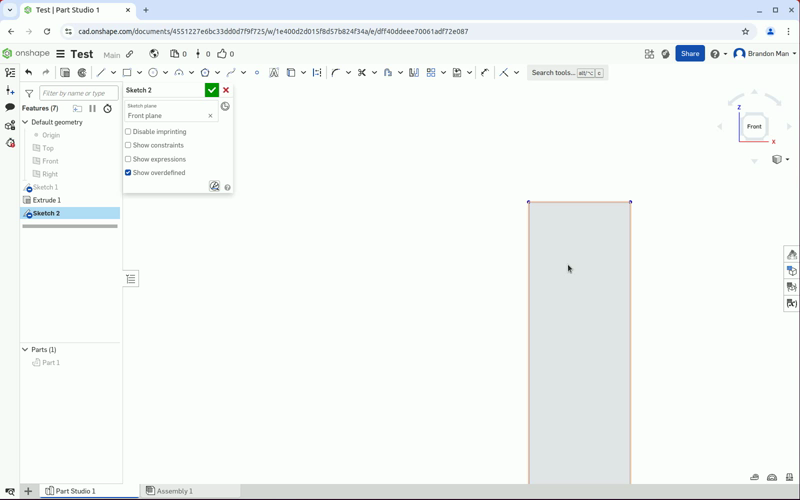
scroll(-6)
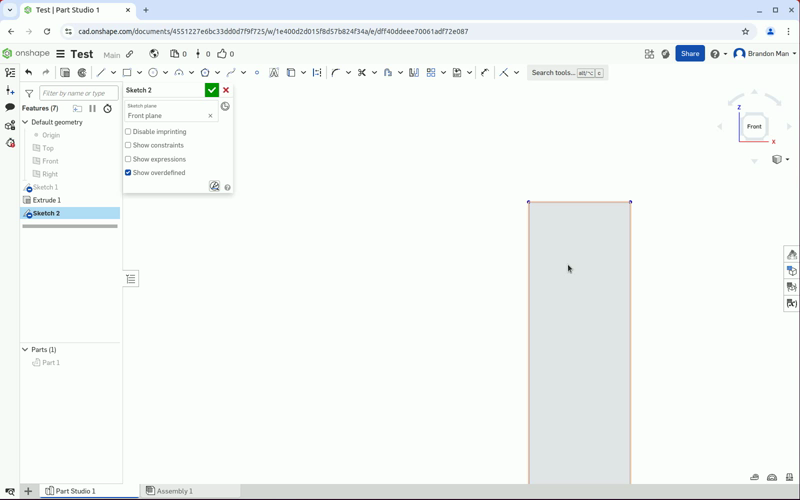
scroll(-6)
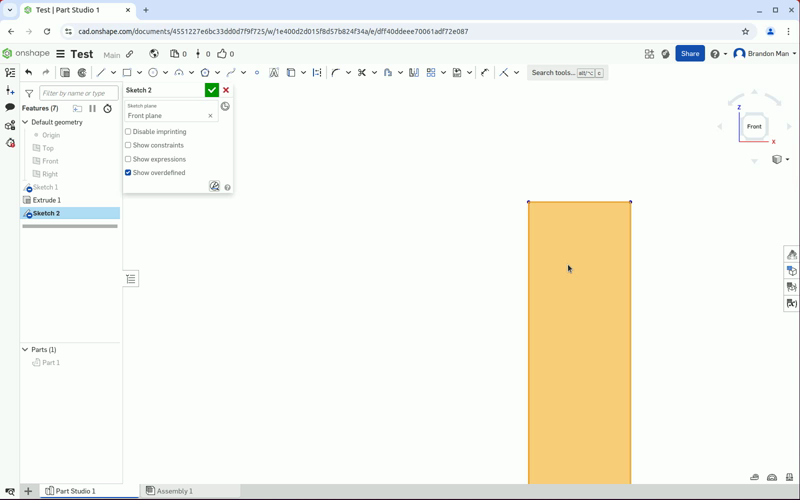
scroll(-6)
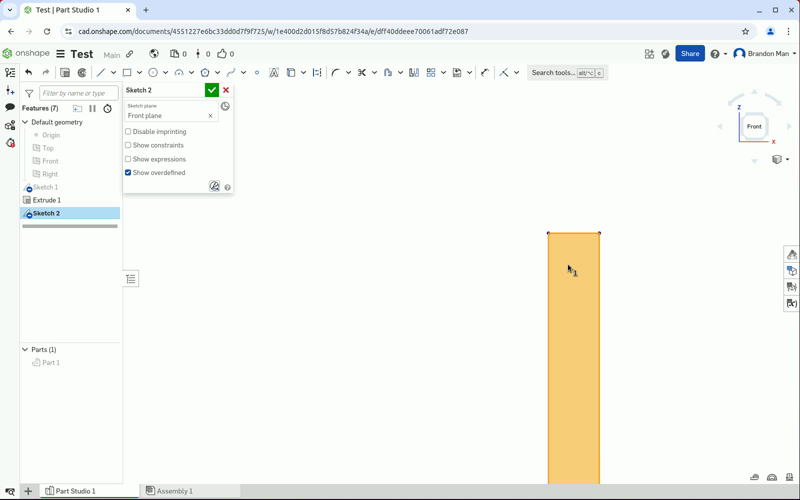
scroll(-6)
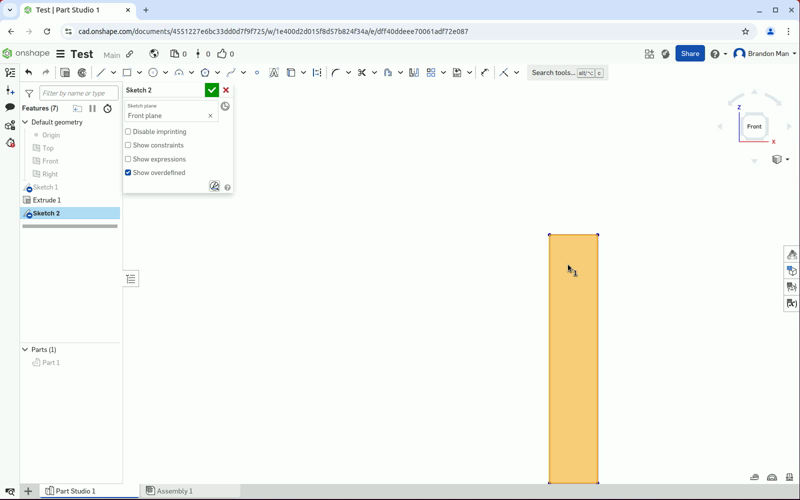
scroll(-6)
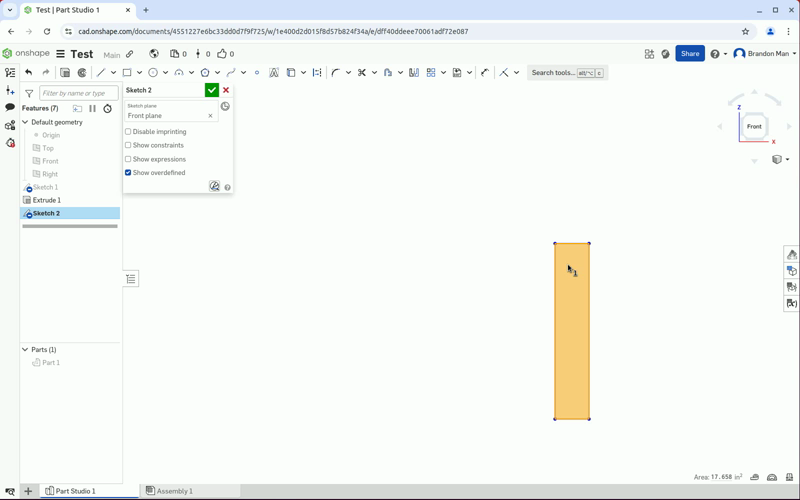
scroll(-6)
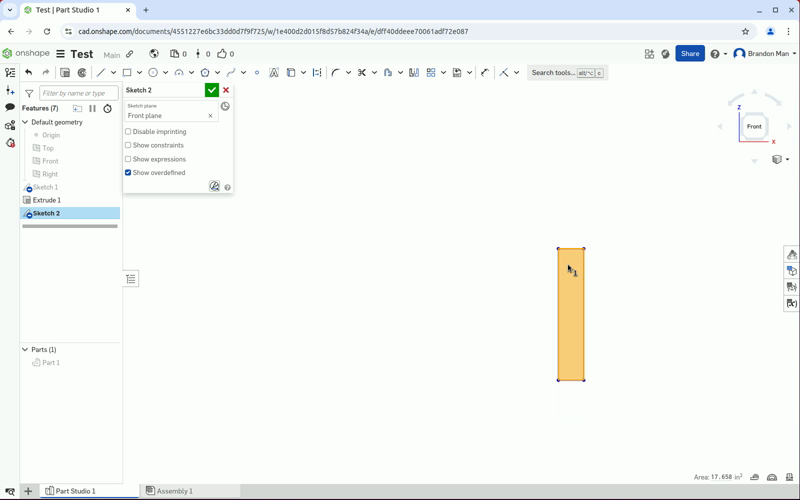
scroll(-6)
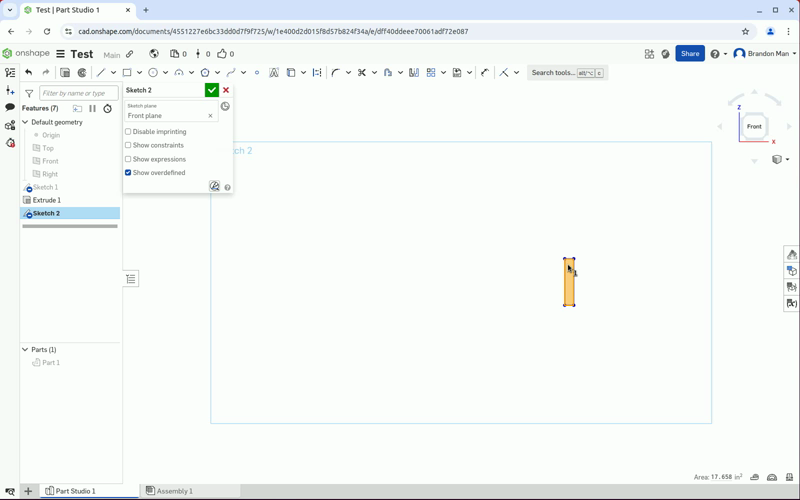
mouse_move(73, 352)
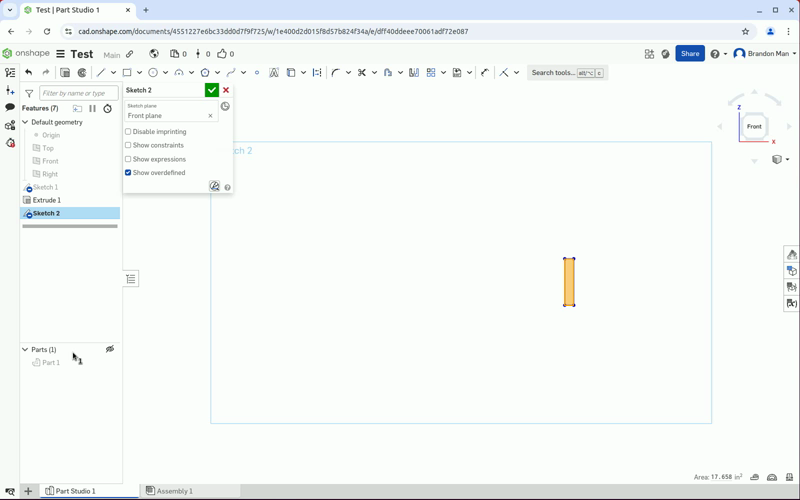
key(shift+y)
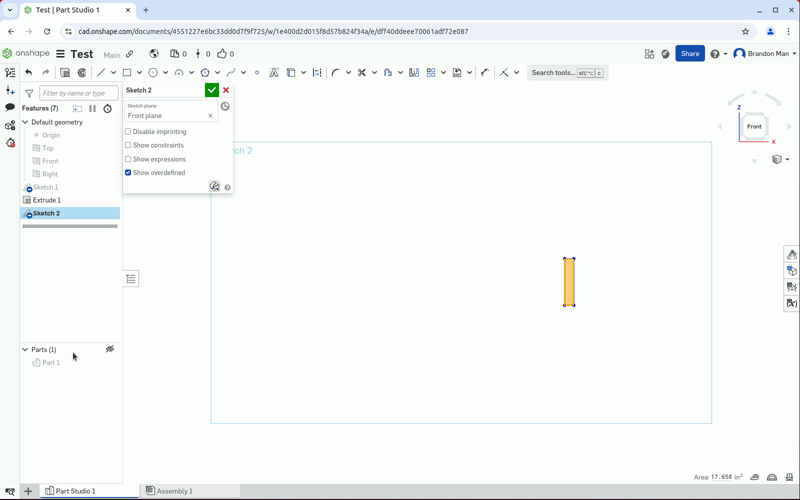
key(shift+e)
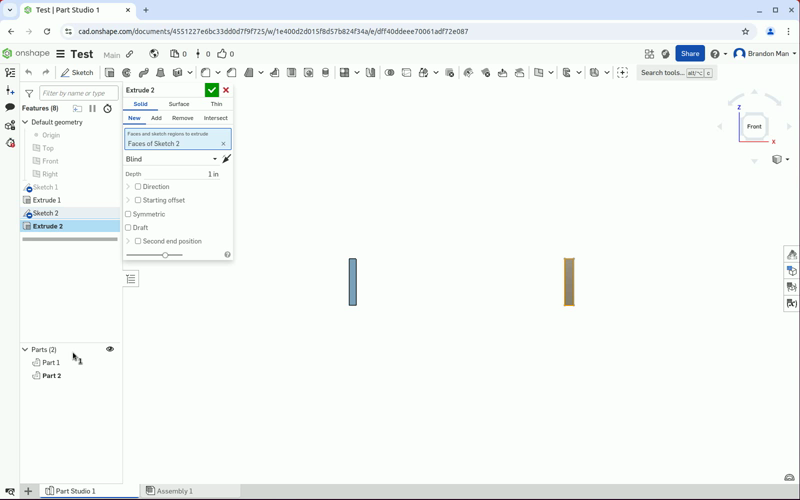
mouse_move(143, 106)
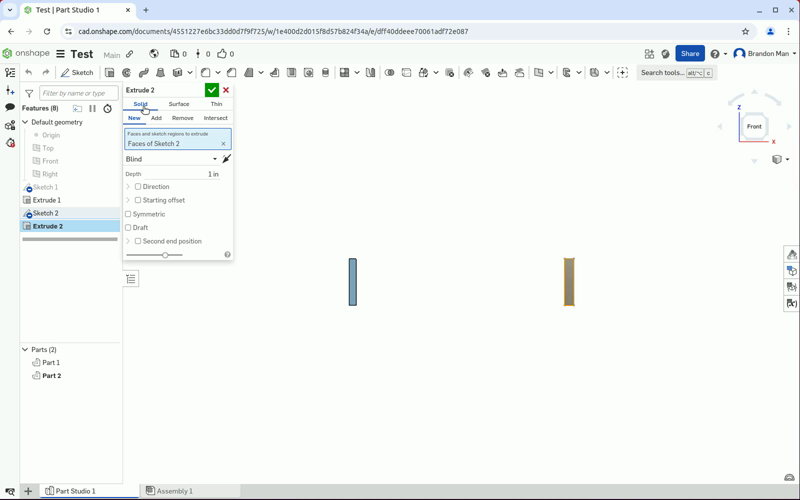
click(143, 106)
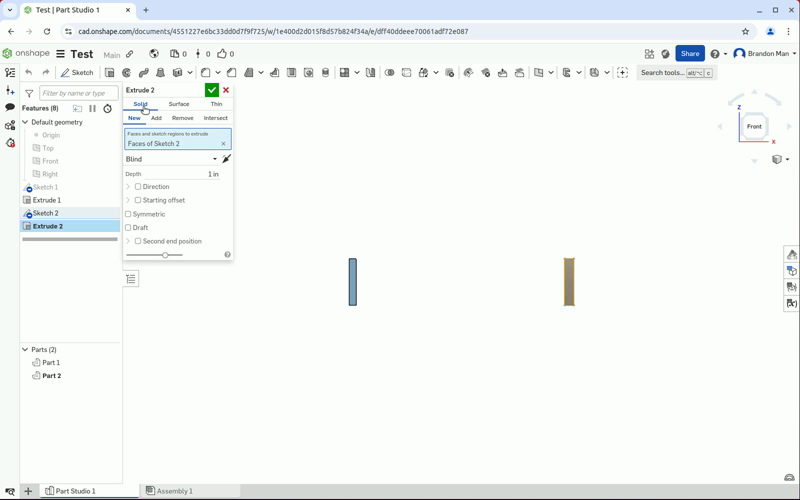
mouse_move(137, 120)
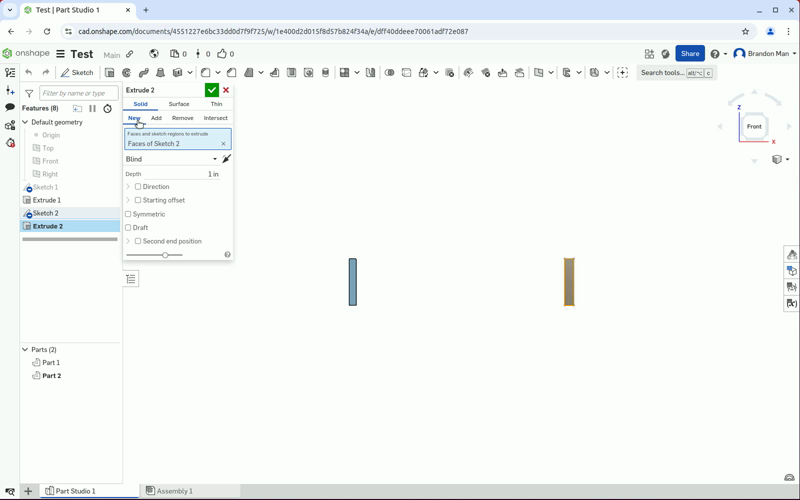
click(137, 120)
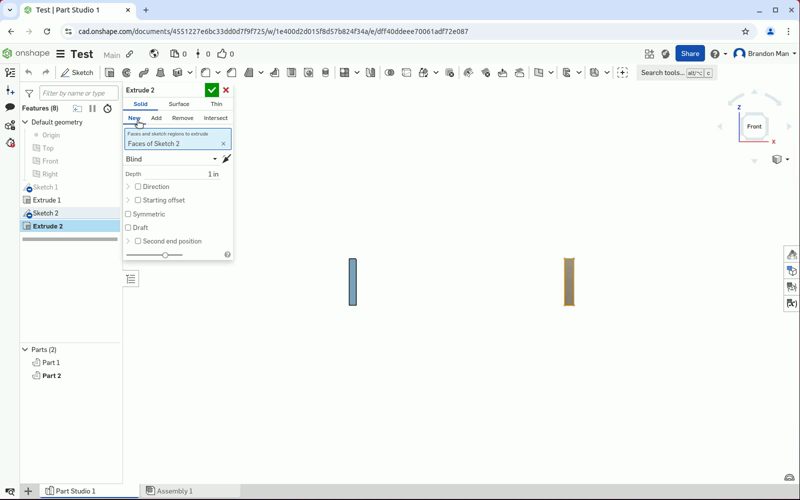
key(tab, 4)
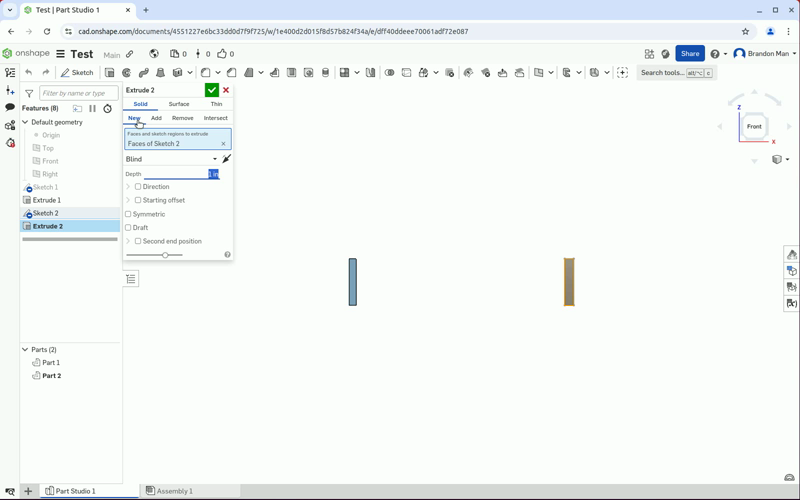
text(11.073)
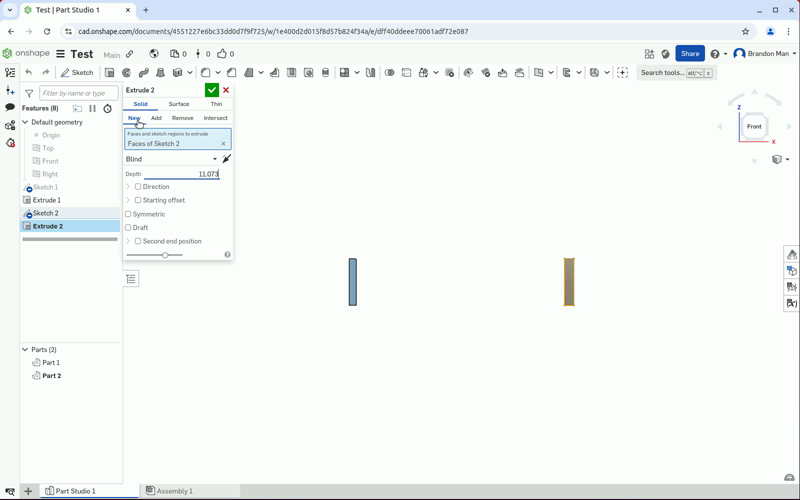
key(enter)
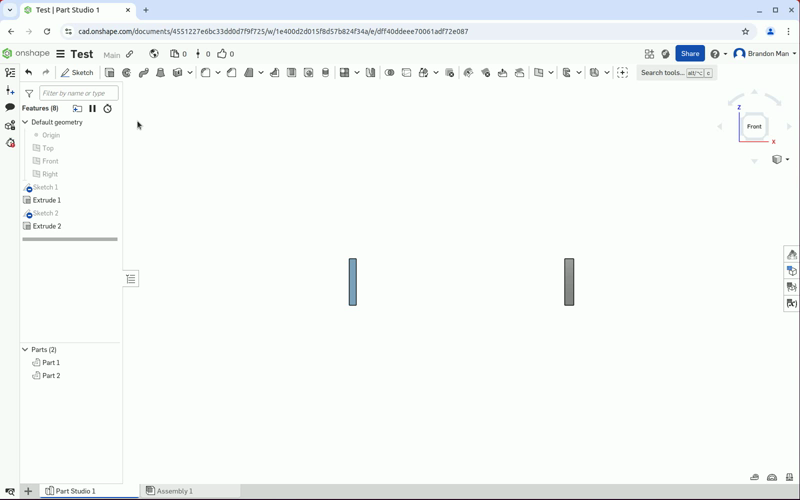
key(shift+h)
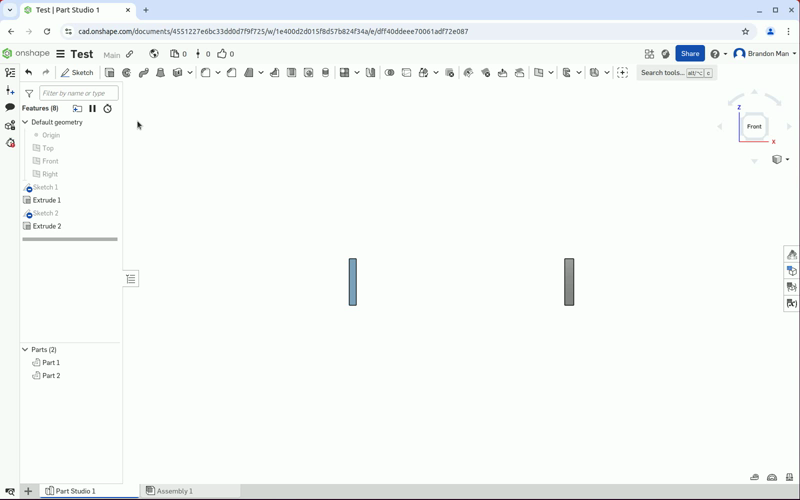
key(shift+h)
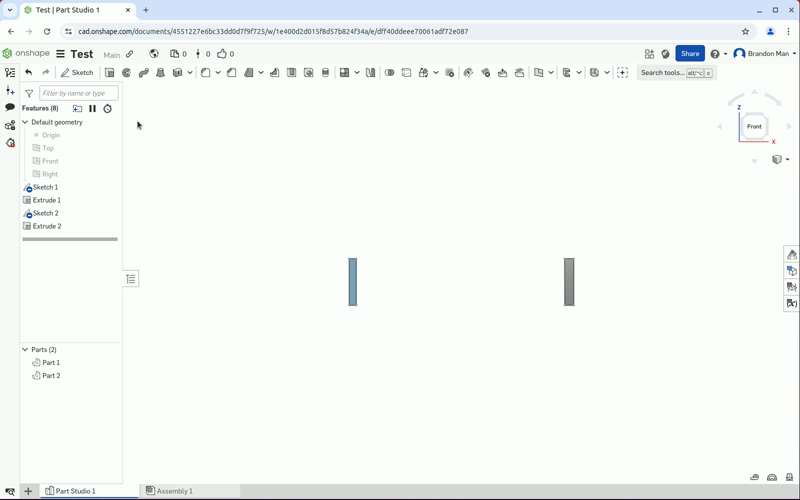
key(shift+7)
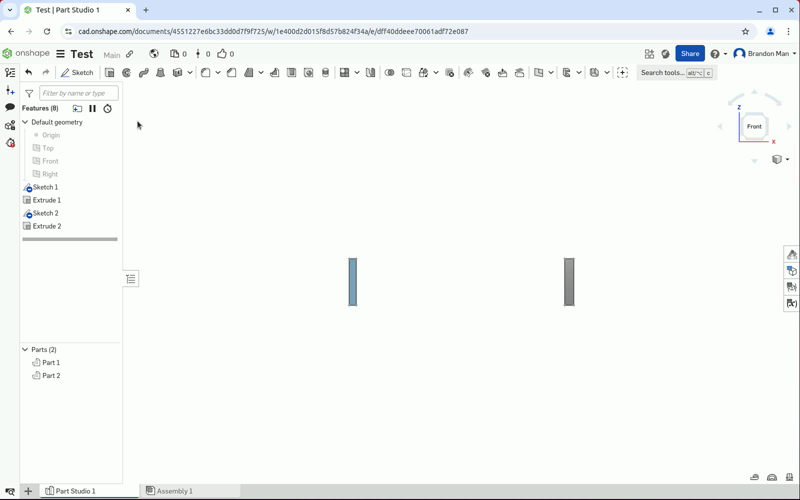
key(left, 2)
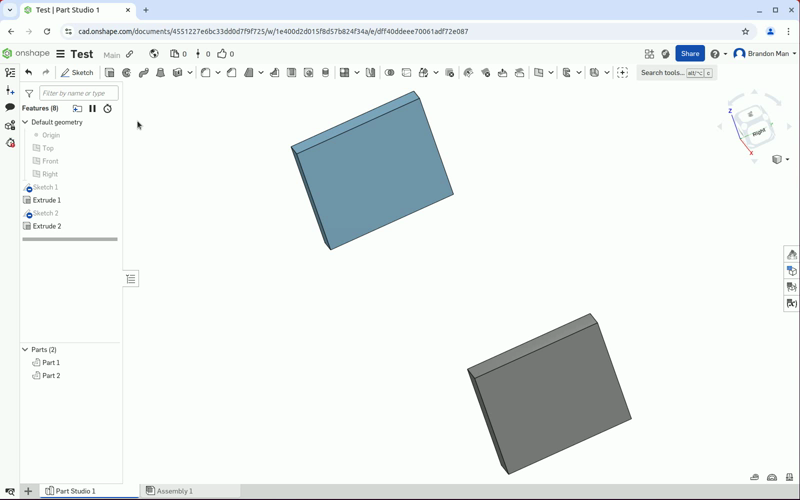
key(down, 2)
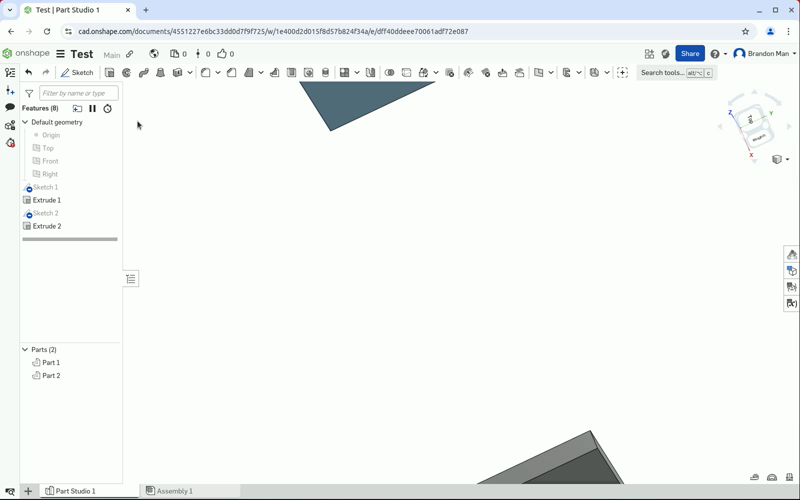
key(up, 2)
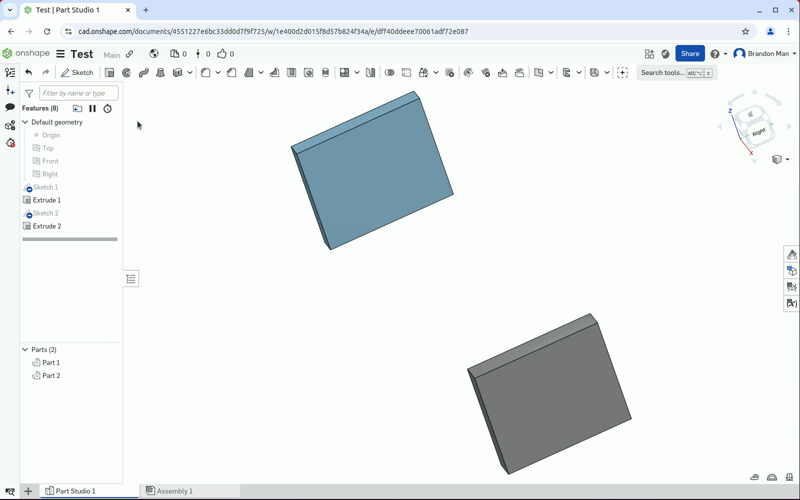
key(right, 2)
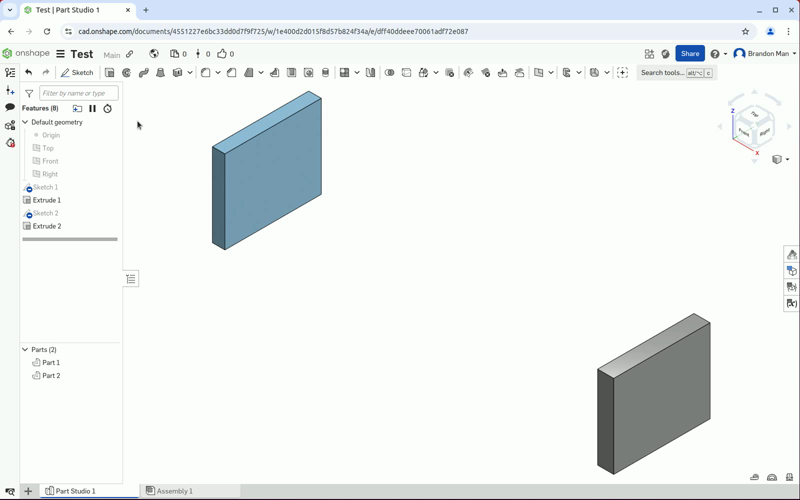
mouse_move(73, 189)
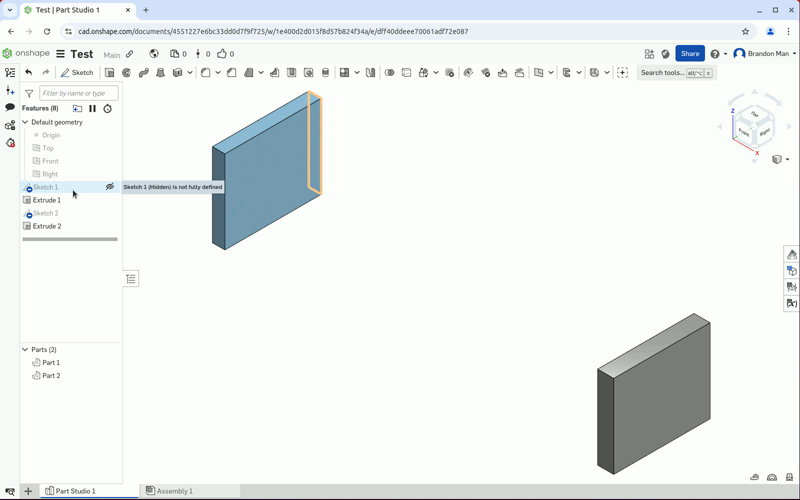
click(73, 189)